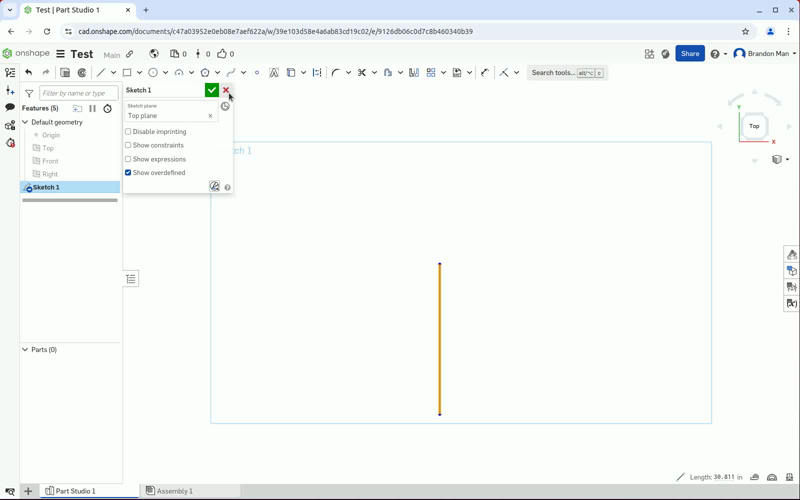
key(shift+h)
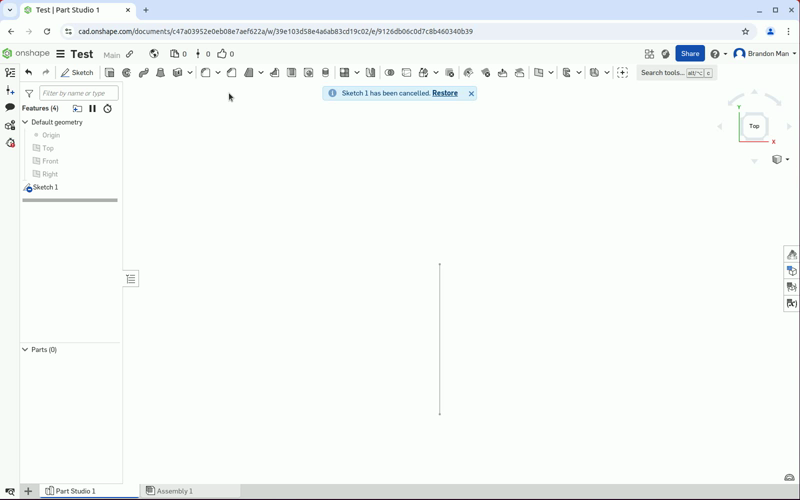
mouse_move(73, 352)
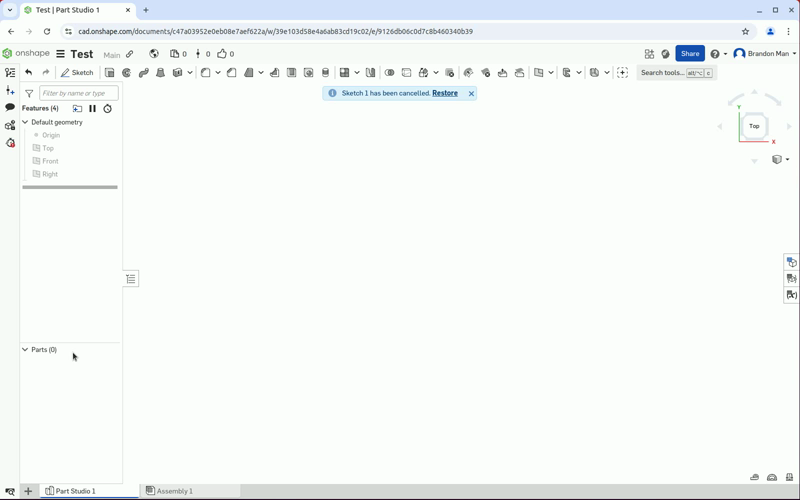
key(y)
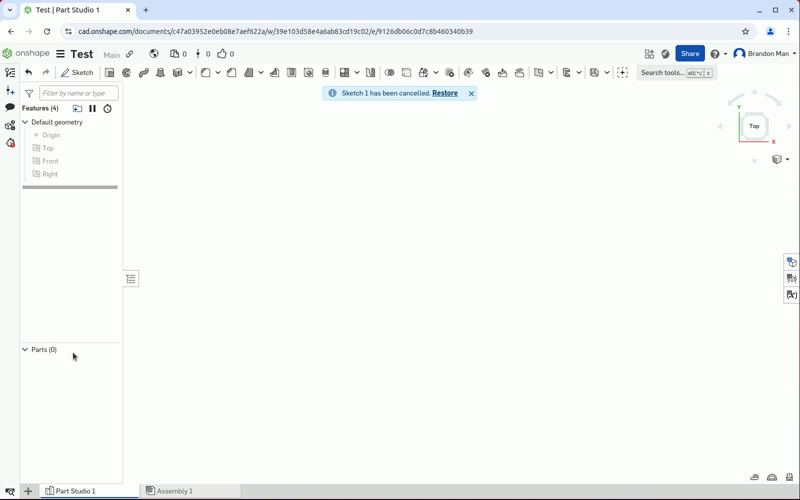
key(shift+p)
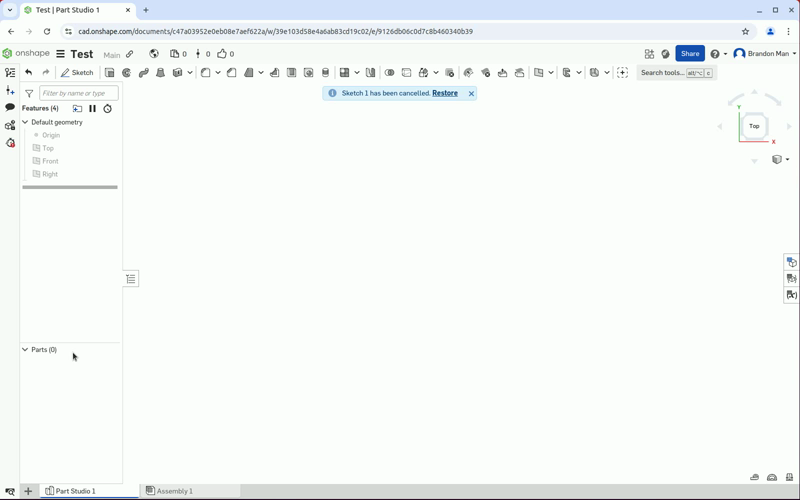
key(space)
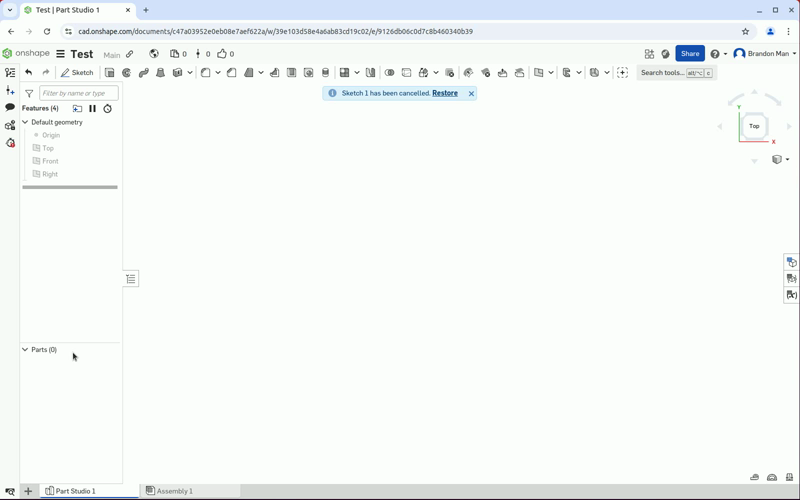
key_down(shift)
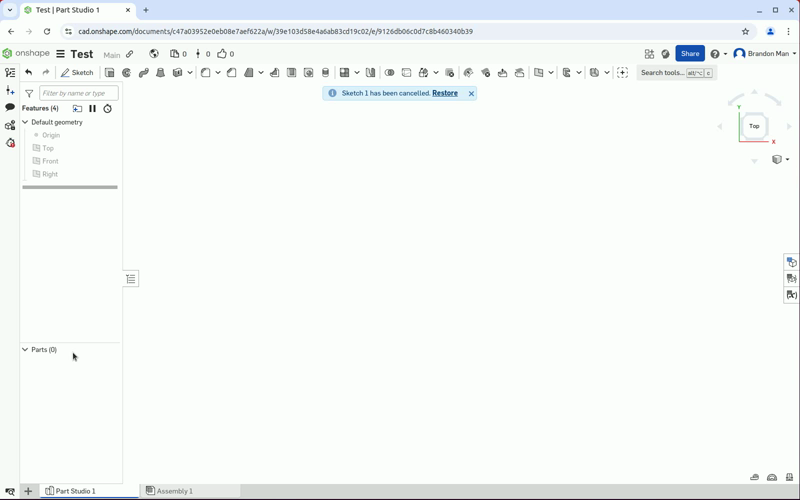
key(up)
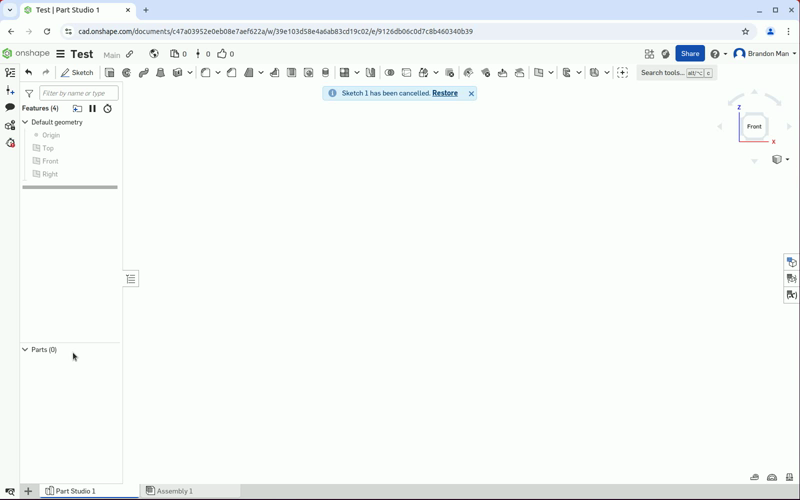
key_up(shift)
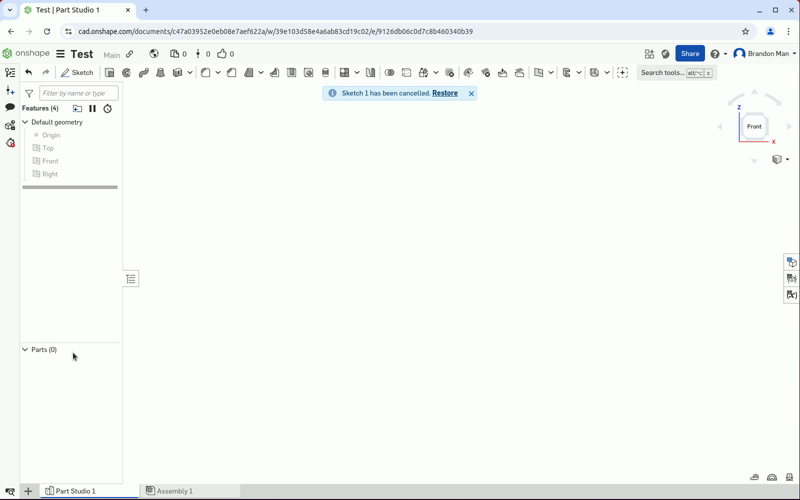
mouse_move(73, 352)
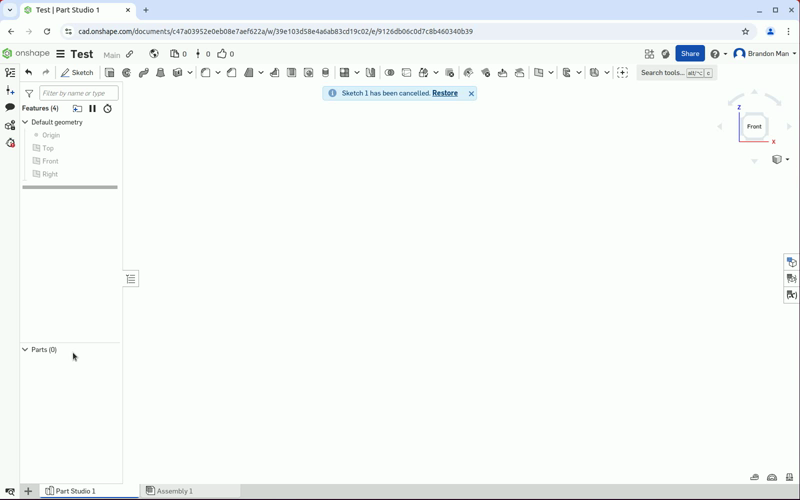
key(shift+y)
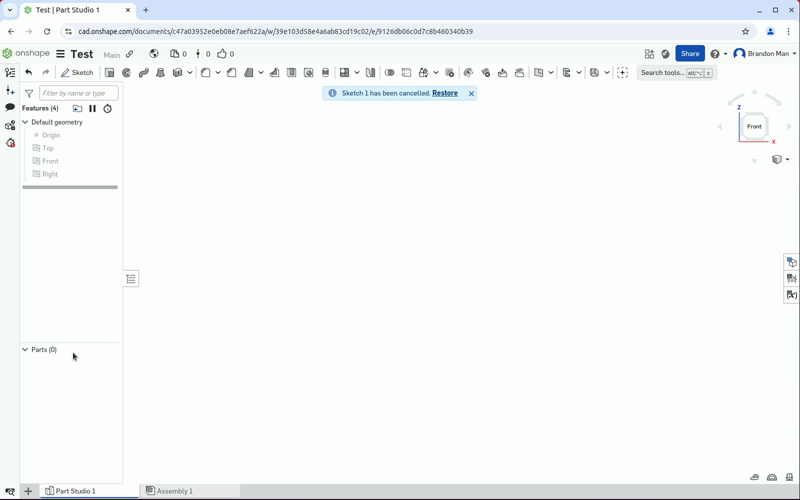
key(shift+s)
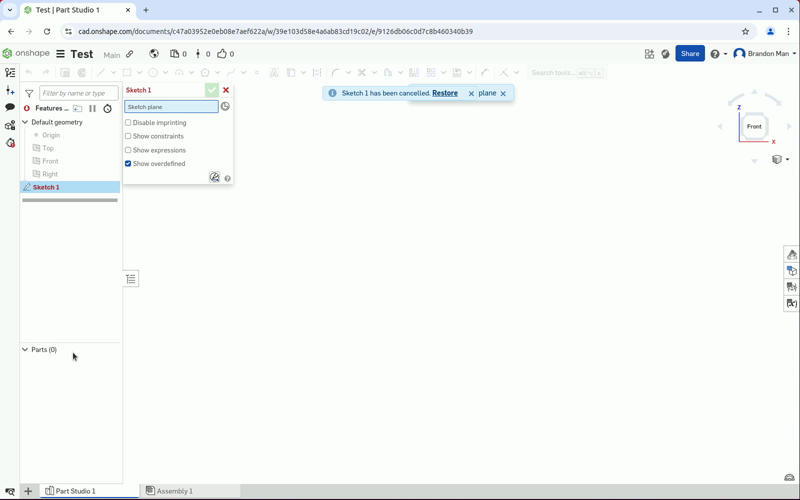
mouse_move(73, 163)
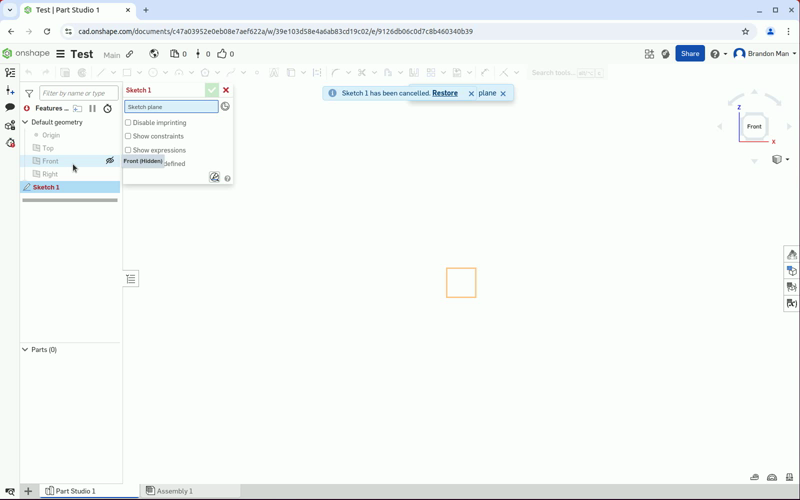
click(73, 163)
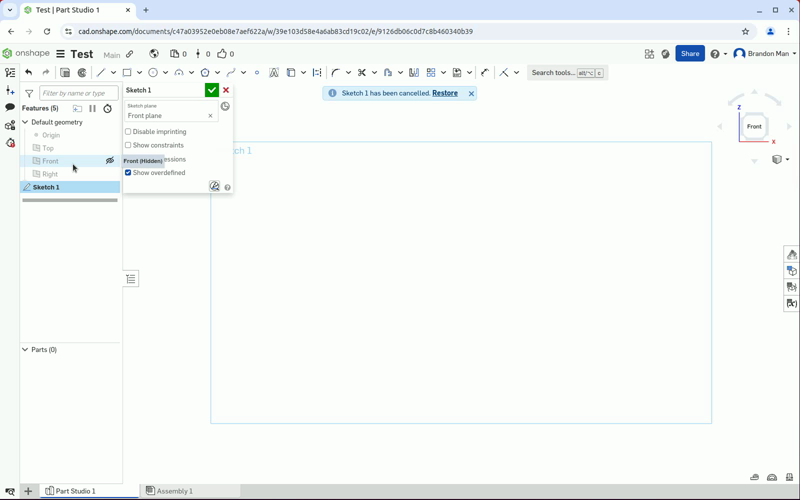
mouse_move(73, 352)
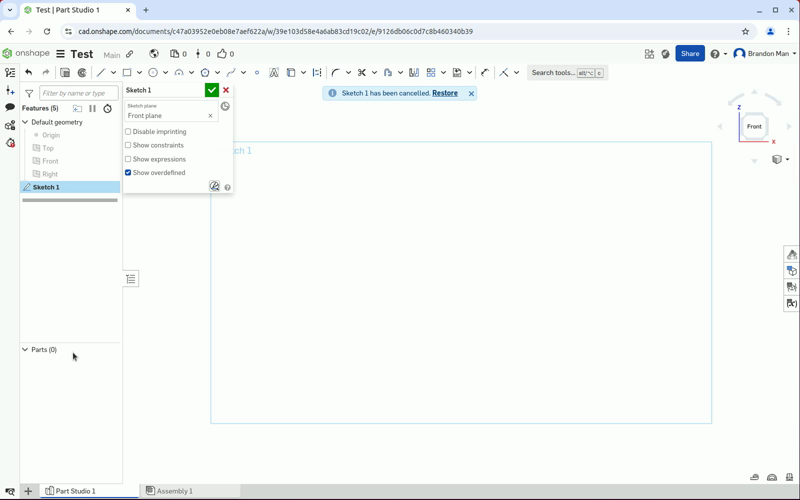
key(y)
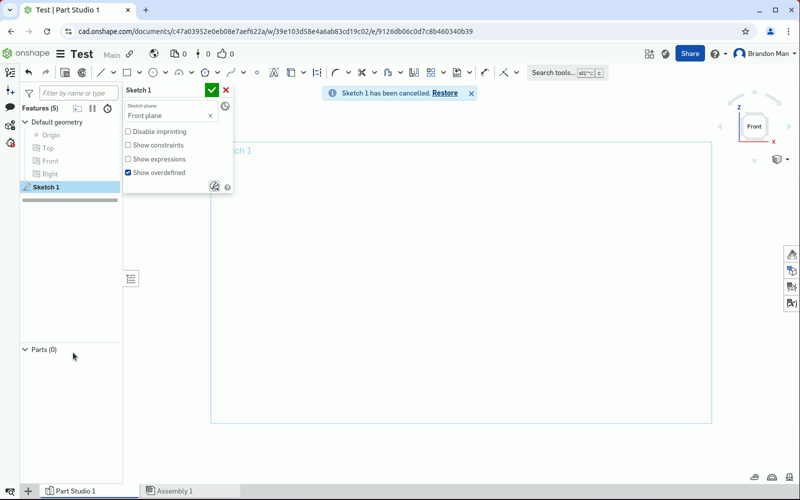
key(l)
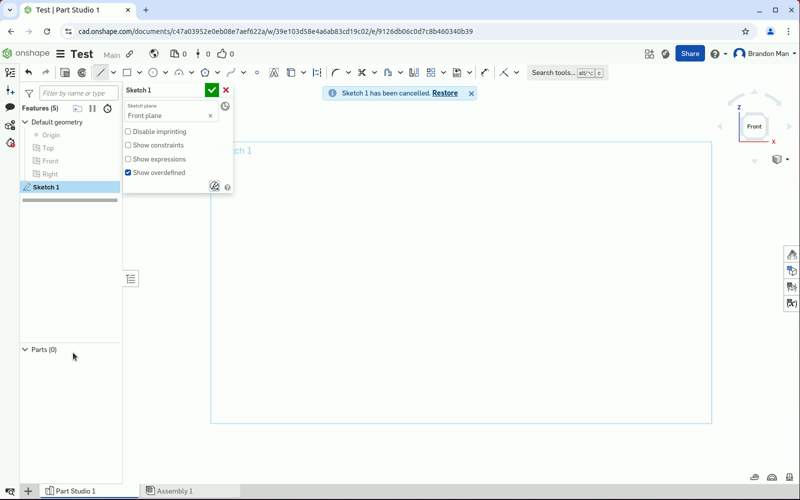
key_down(shift)
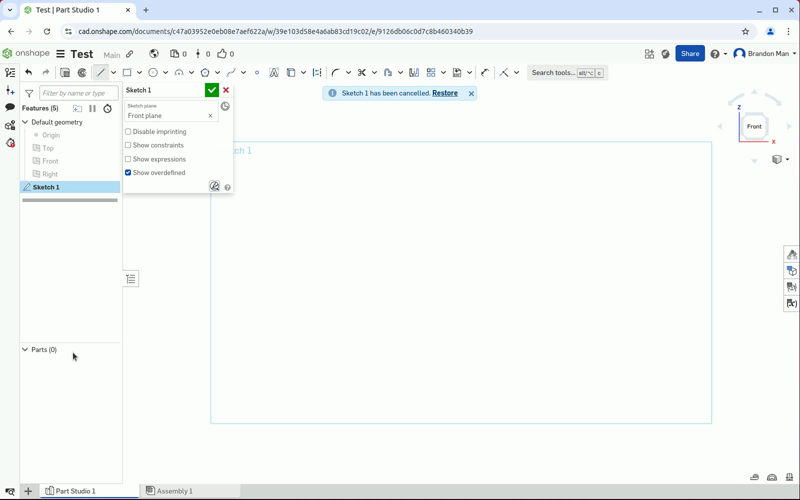
mouse_move(436, 307)
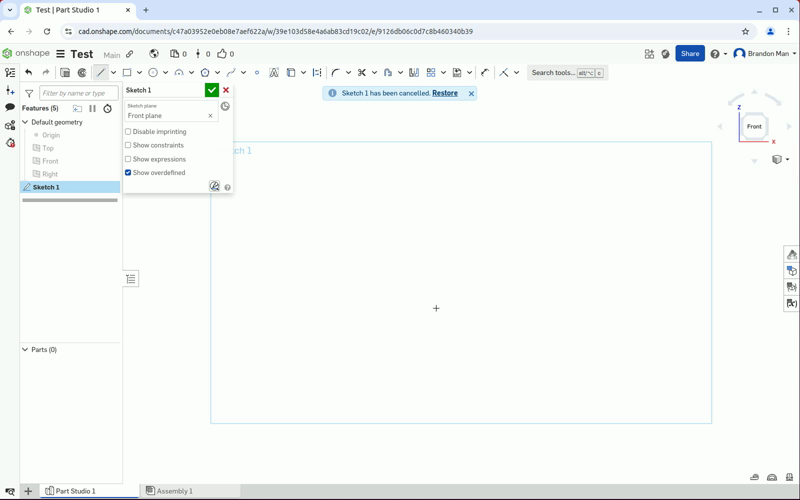
click(436, 307)
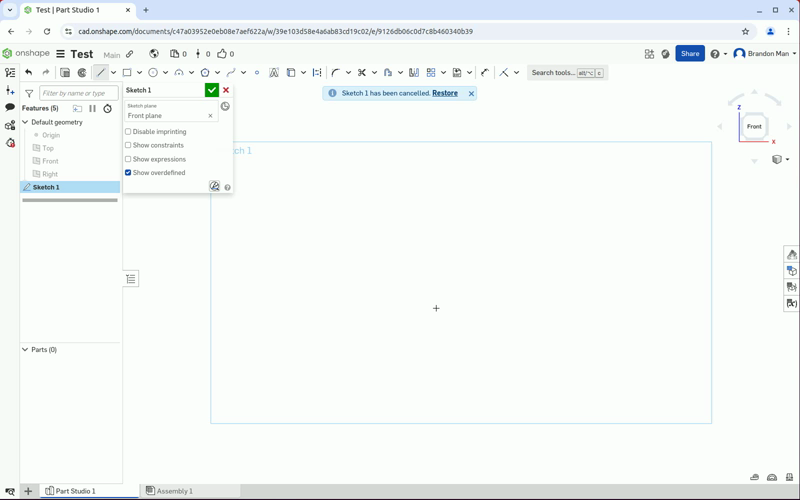
key_up(shift)
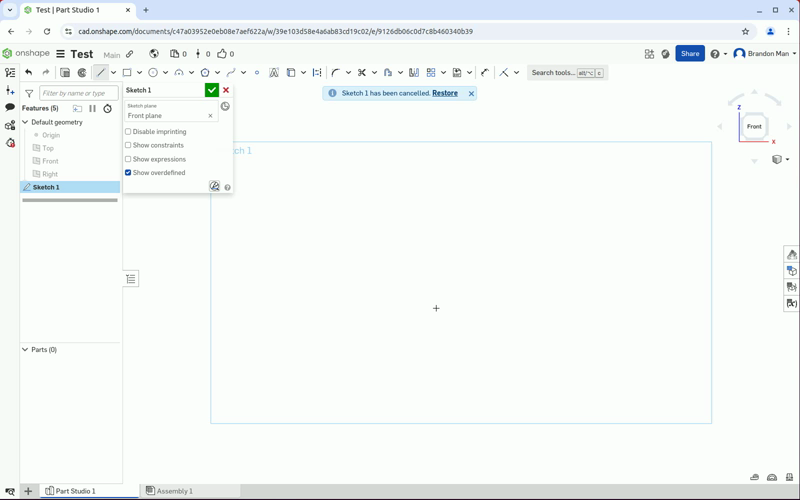
key_down(shift)
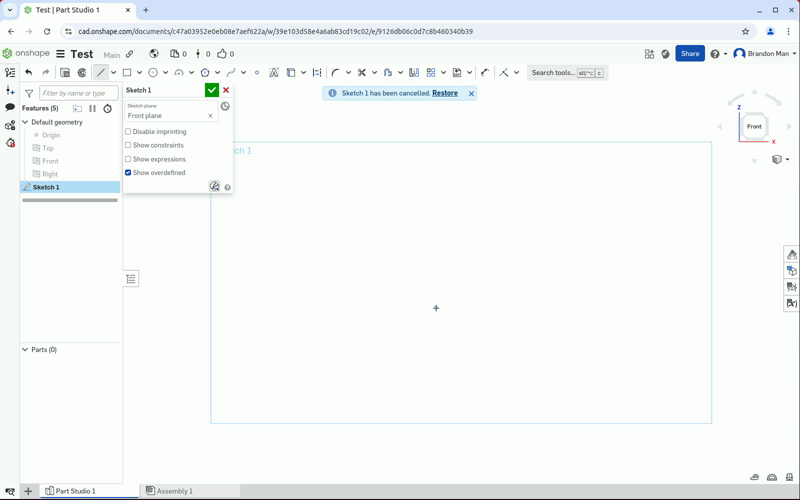
mouse_move(466, 307)
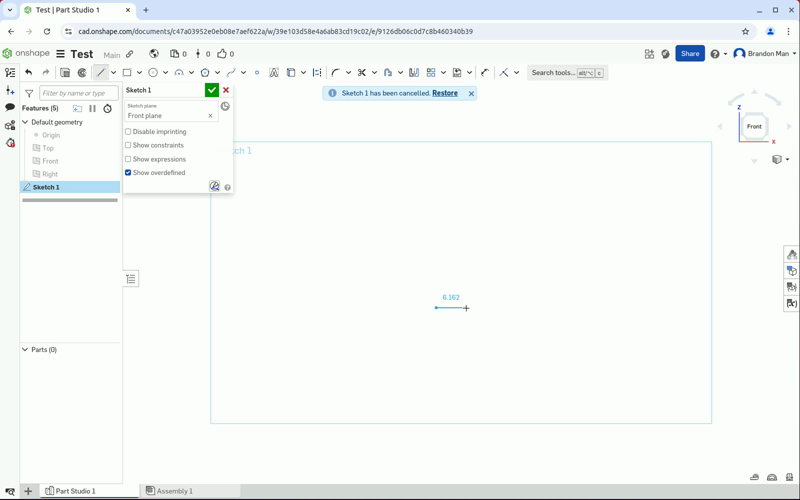
mouse_move(486, 307)
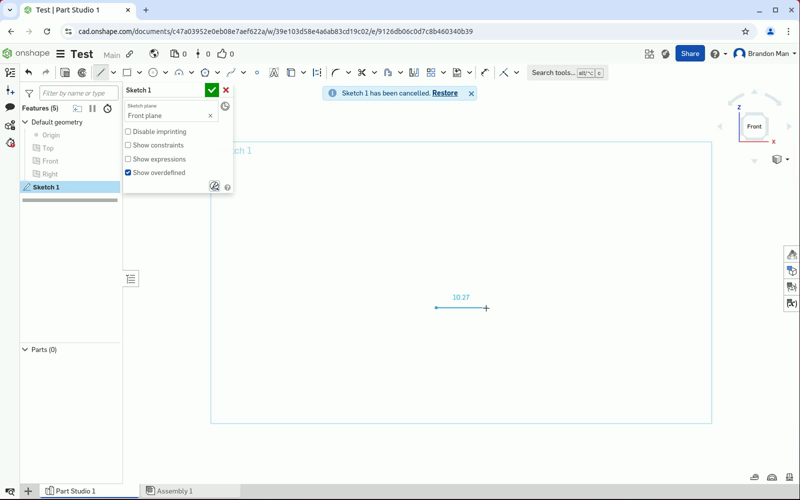
click(486, 307)
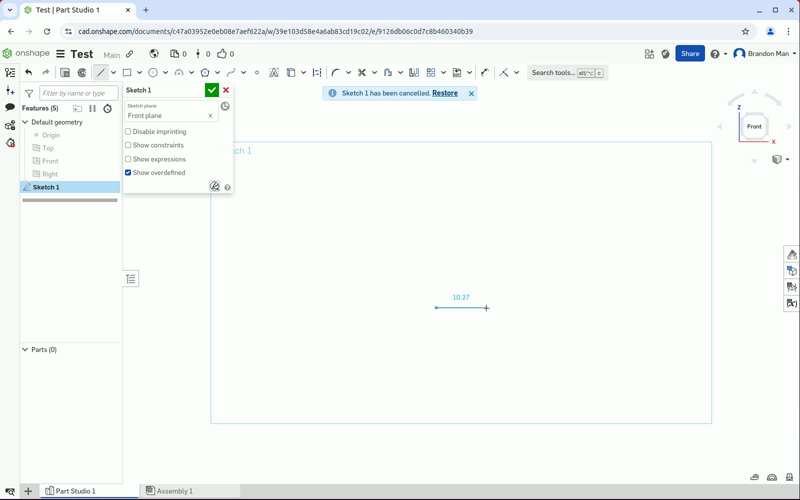
key_up(shift)
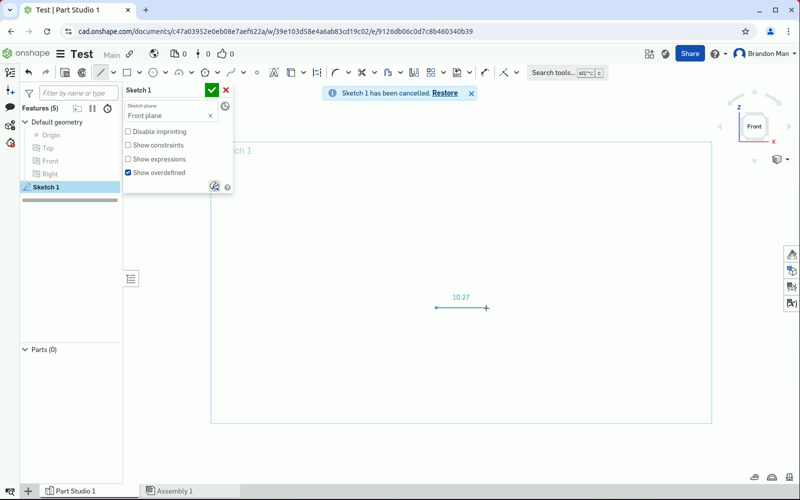
key_down(shift)
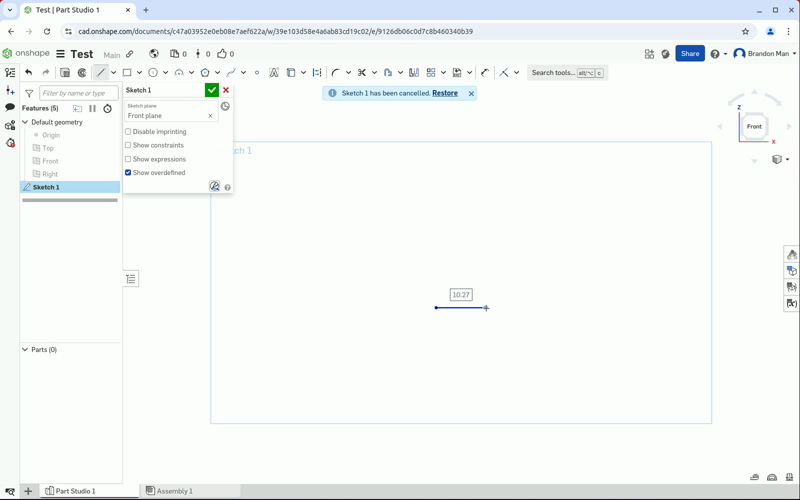
mouse_move(516, 307)
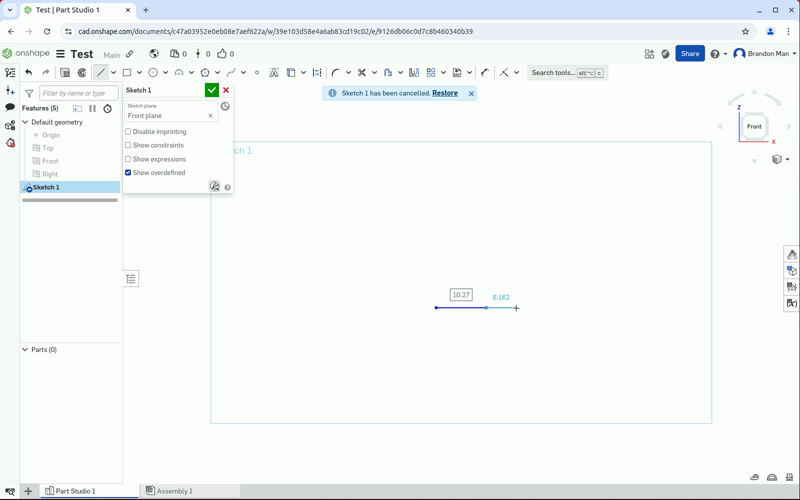
mouse_move(486, 257)
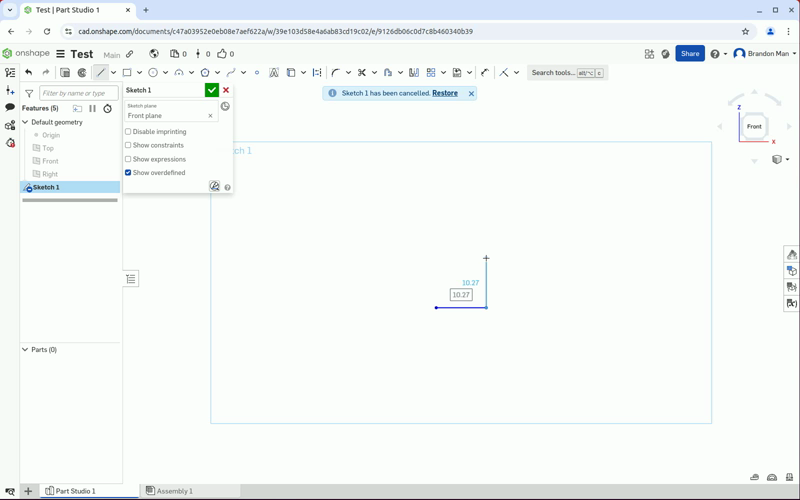
click(486, 257)
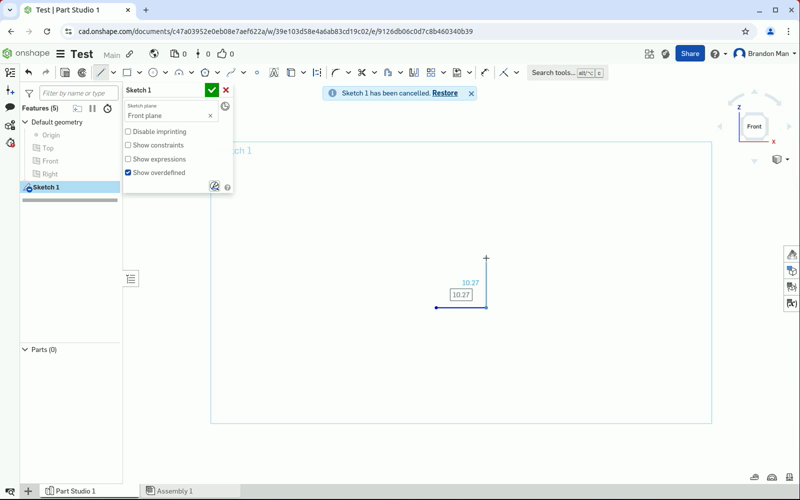
key_up(shift)
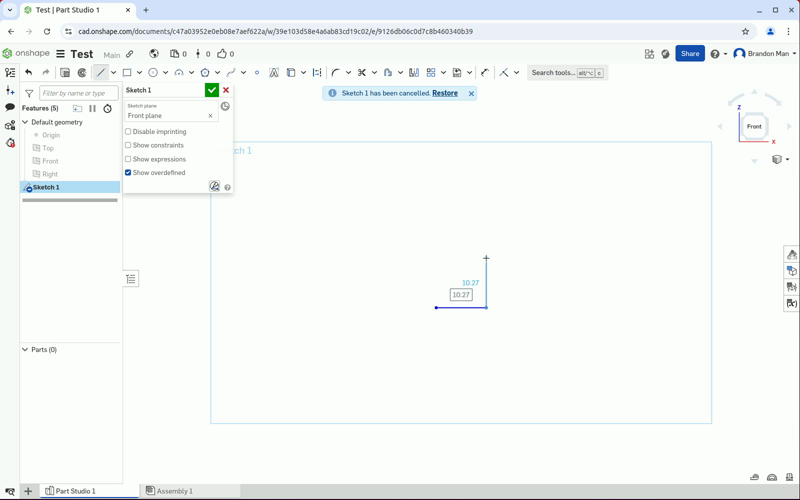
key_down(shift)
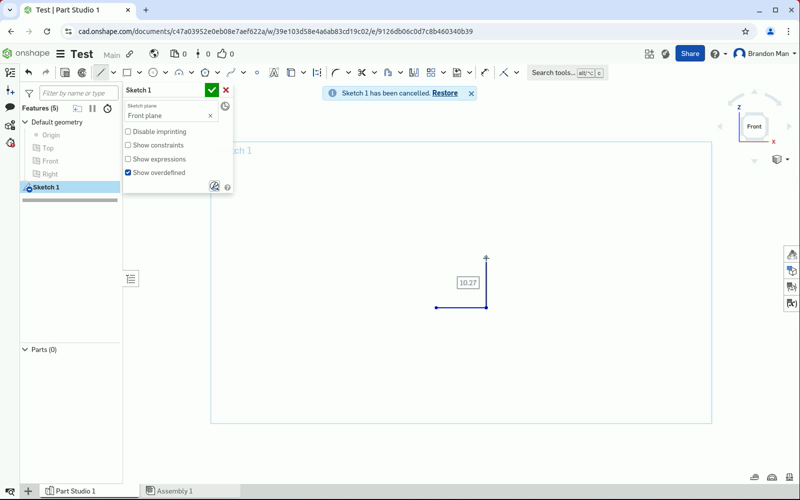
mouse_move(516, 257)
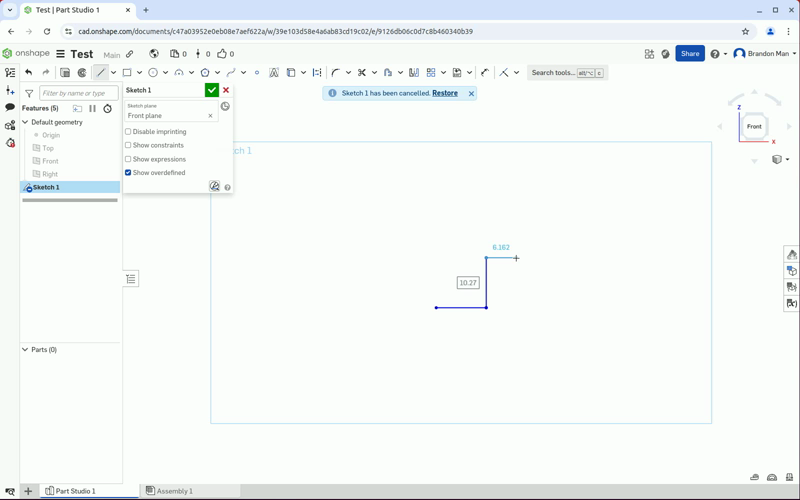
mouse_move(436, 257)
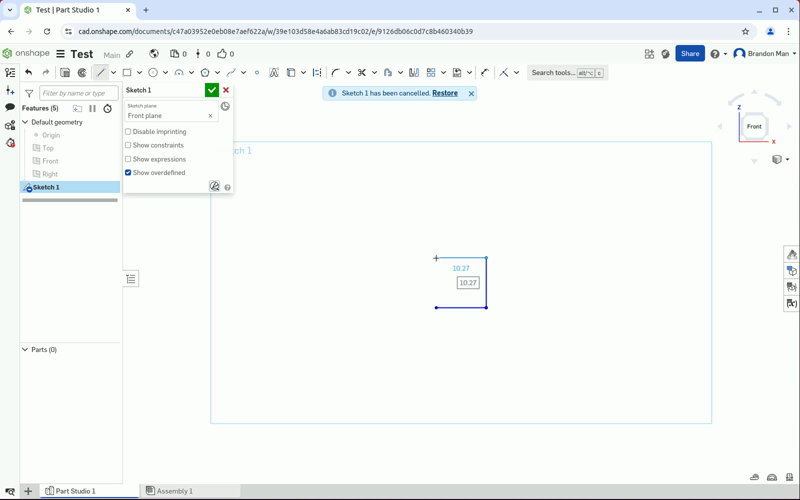
click(436, 257)
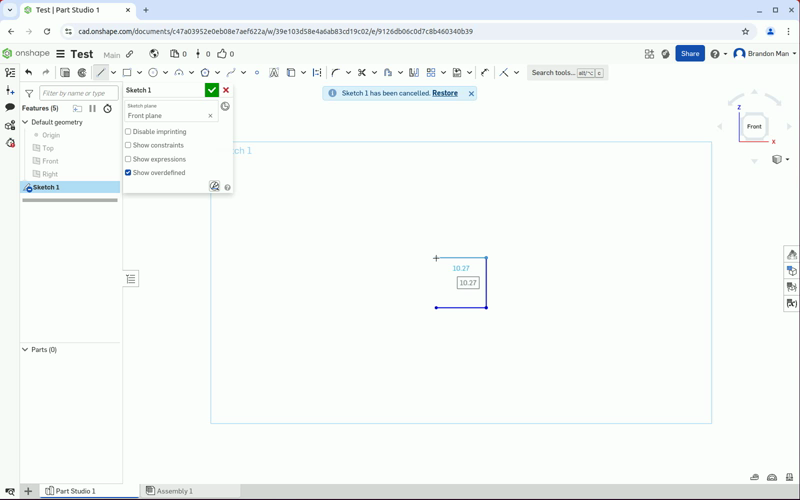
key_up(shift)
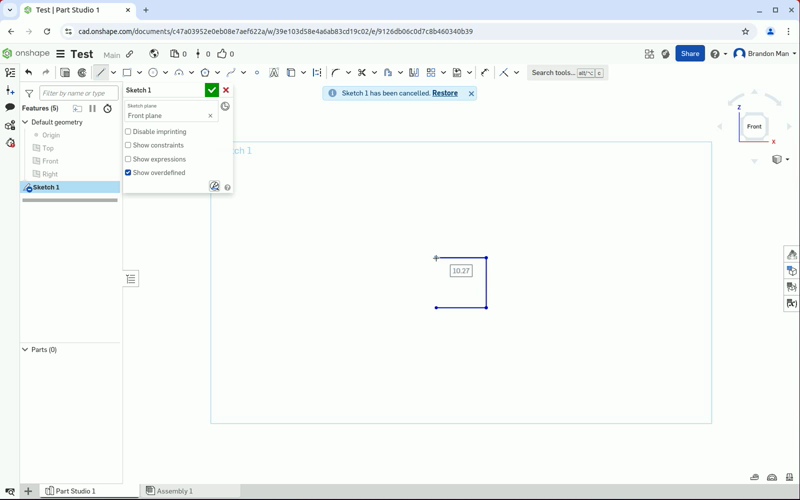
mouse_move(466, 257)
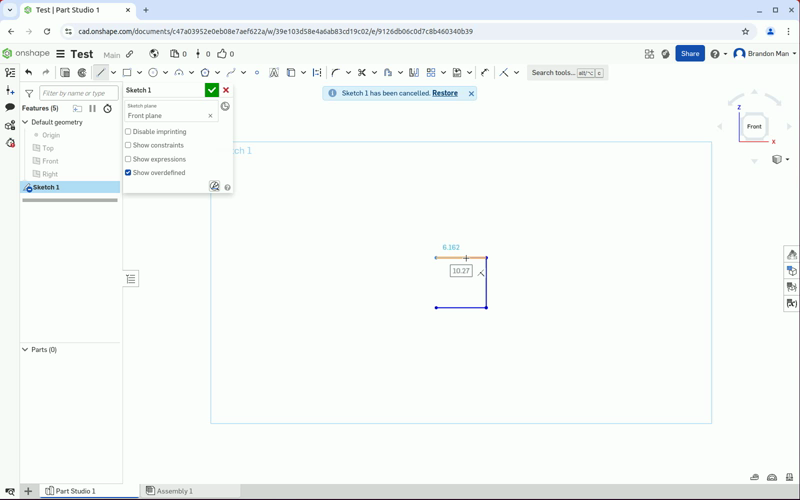
key_down(shift)
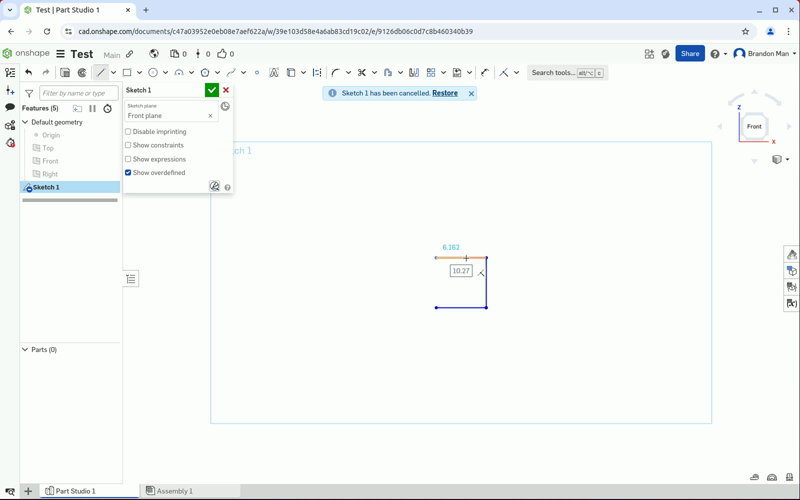
mouse_move(436, 307)
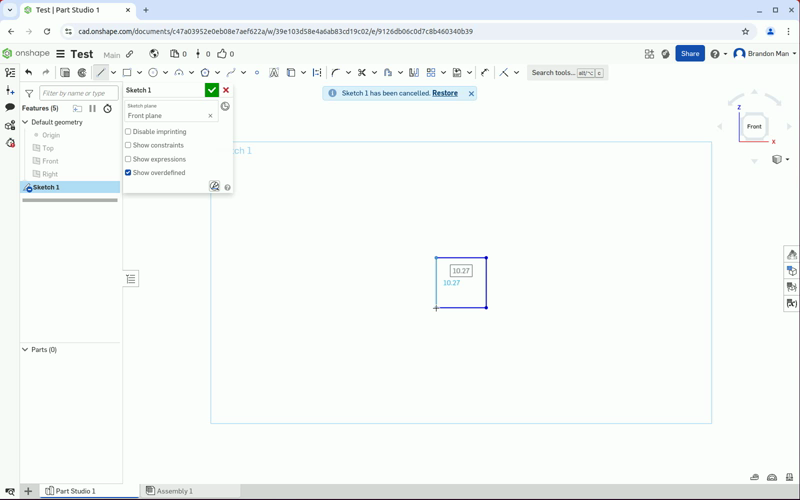
key_up(shift)
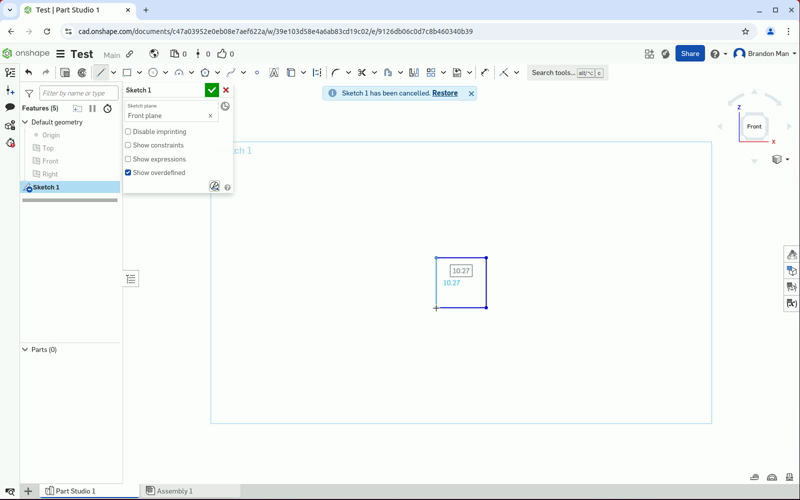
click(436, 307)
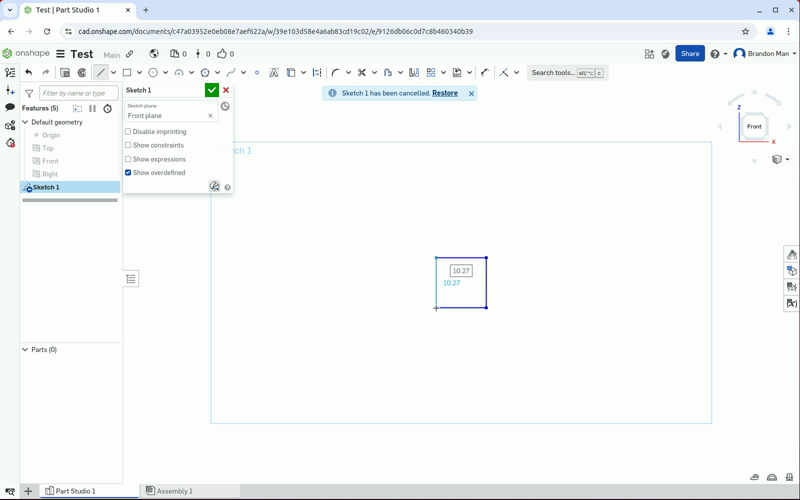
key(esc)
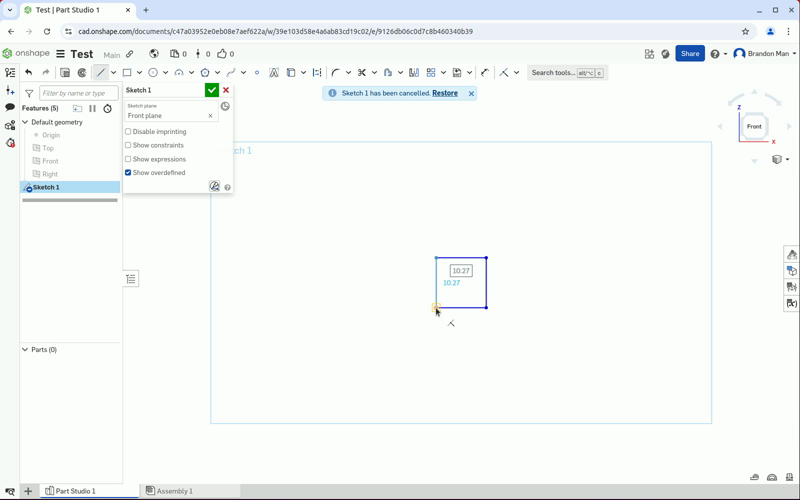
mouse_move(447, 297)
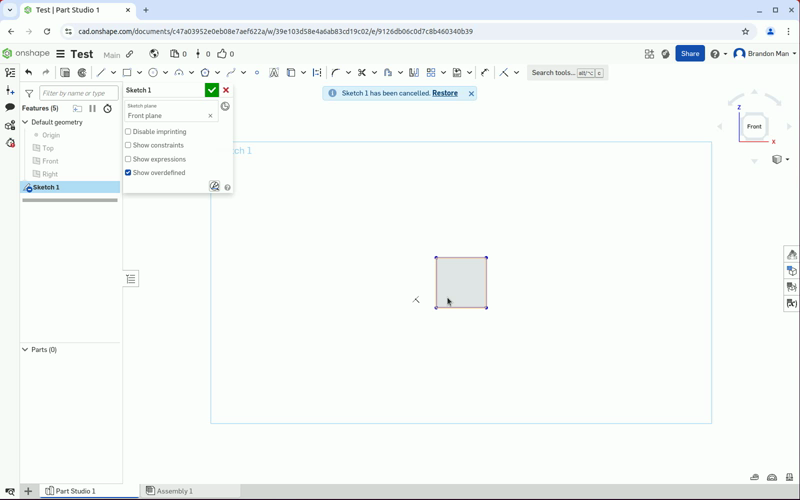
click(447, 297)
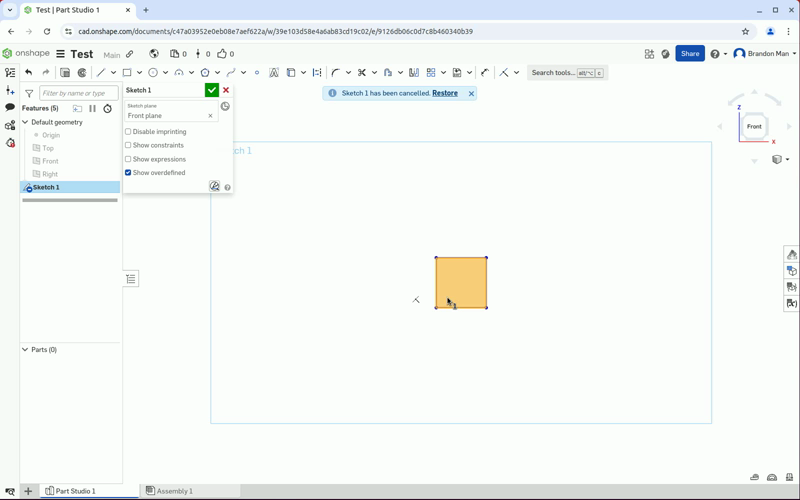
mouse_move(73, 352)
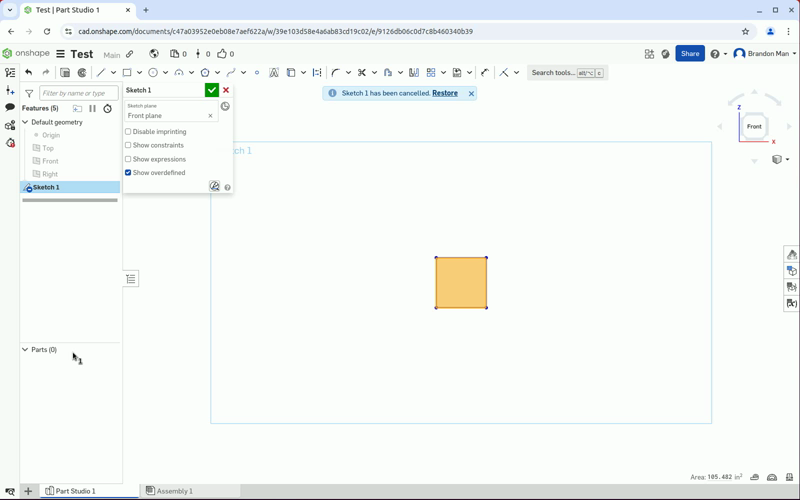
key(shift+y)
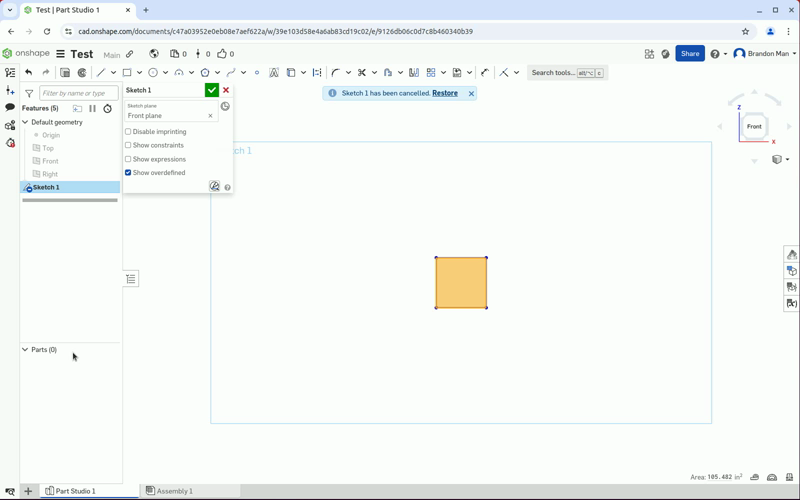
key(shift+e)
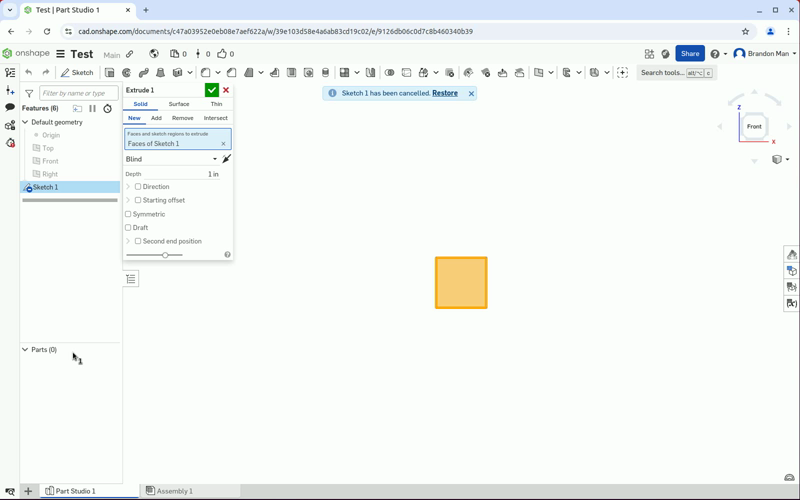
mouse_move(143, 106)
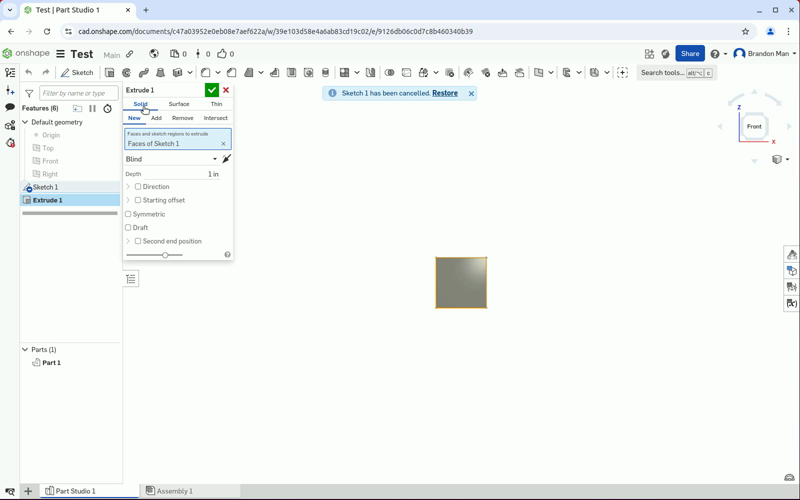
click(143, 106)
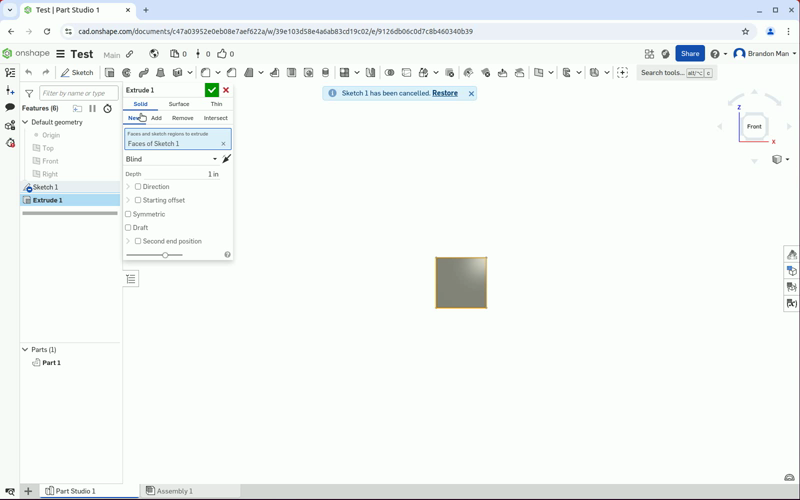
mouse_move(137, 120)
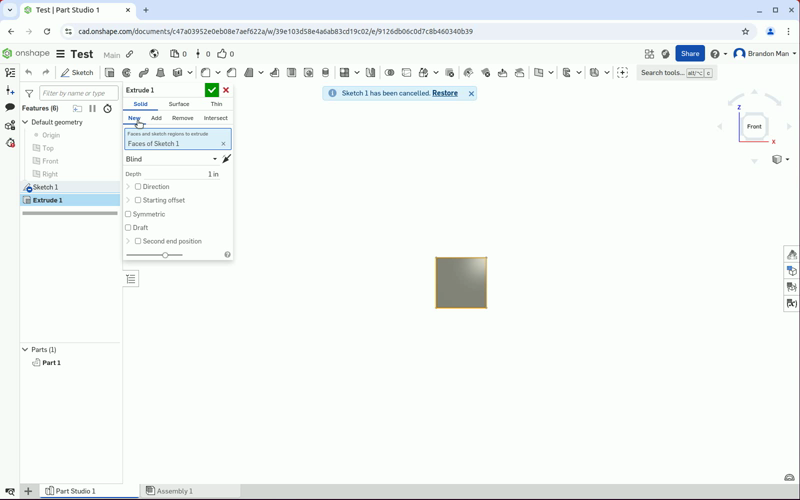
click(137, 120)
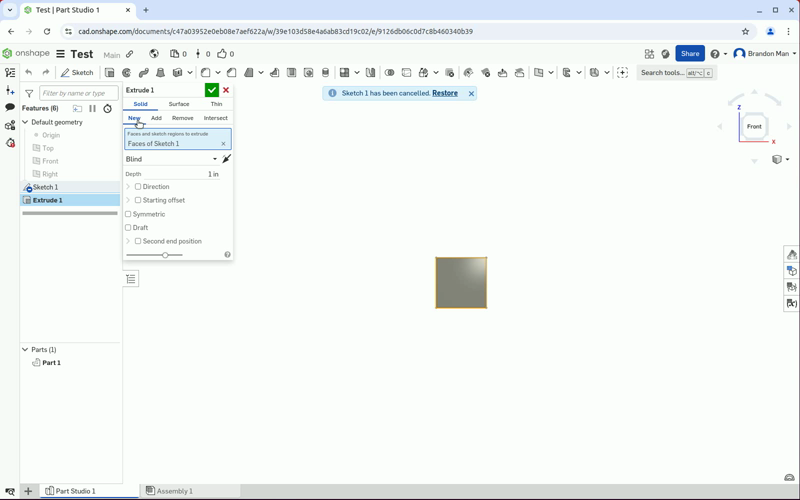
key(tab, 4)
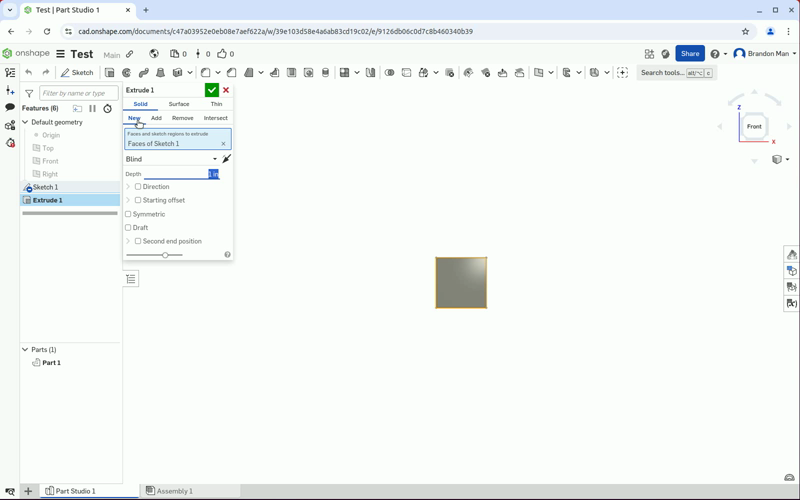
text(10.11)
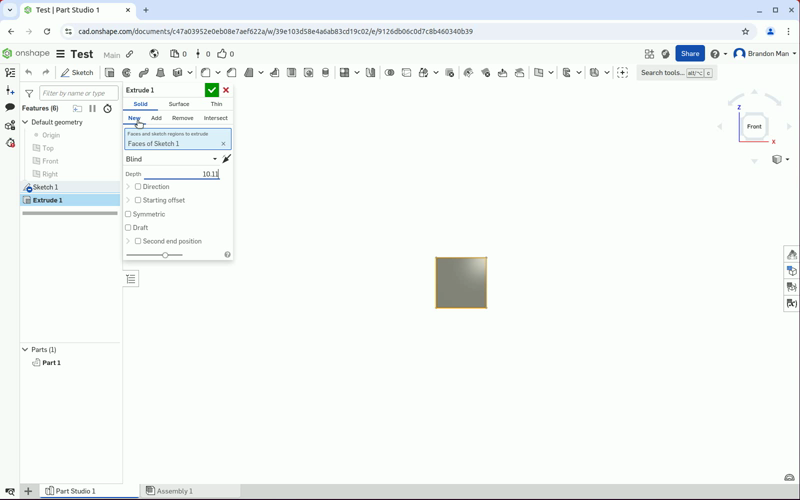
key(enter)
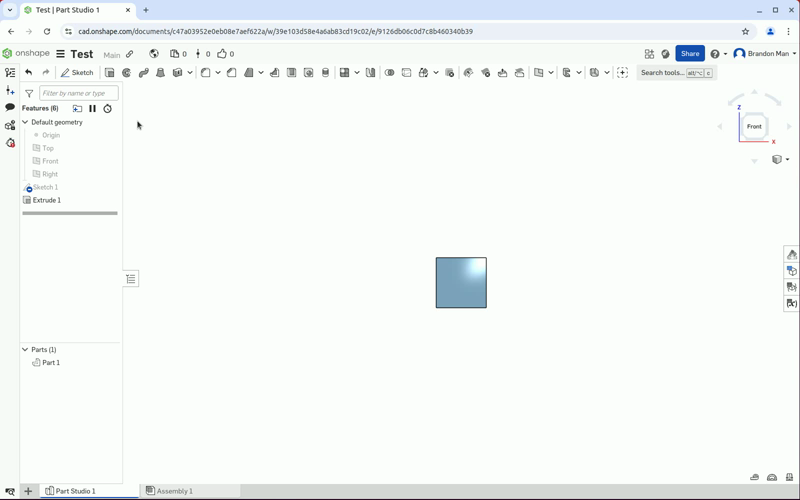
key(shift+h)
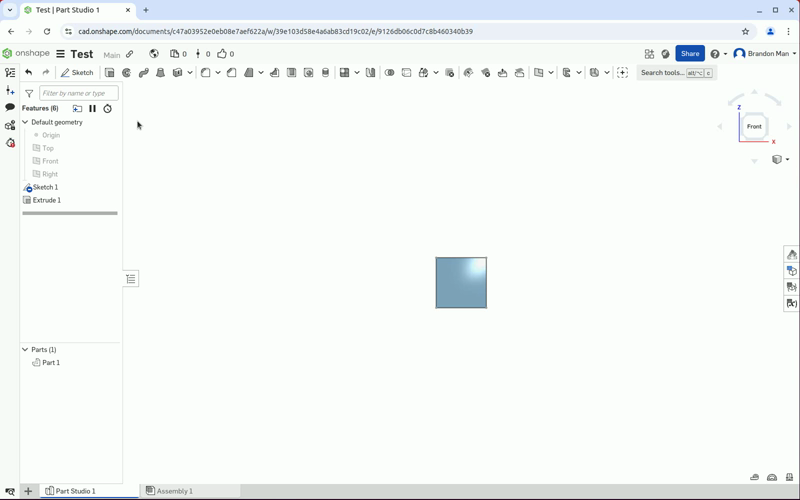
key(shift+h)
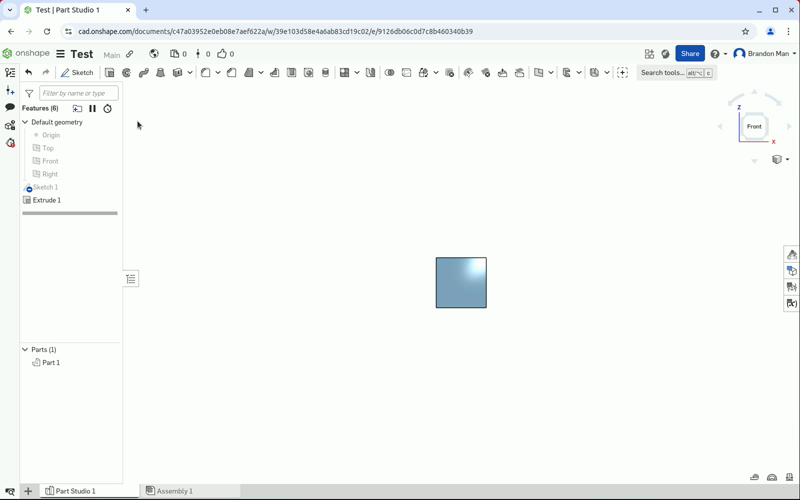
mouse_move(73, 189)
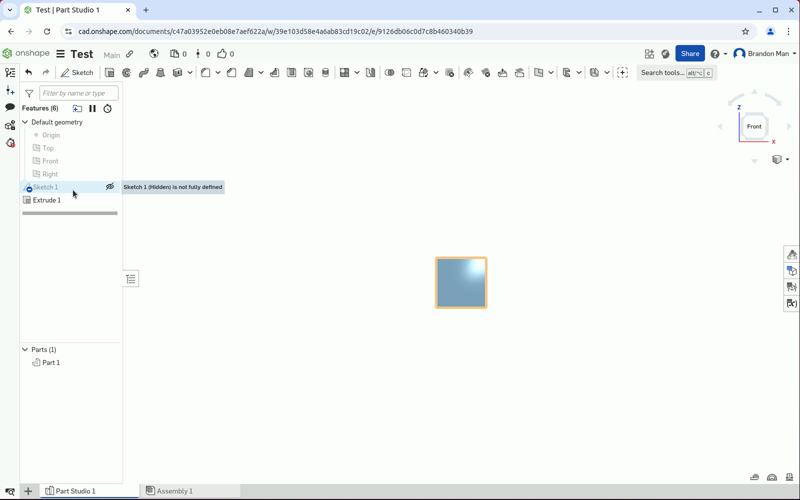
click(73, 189)
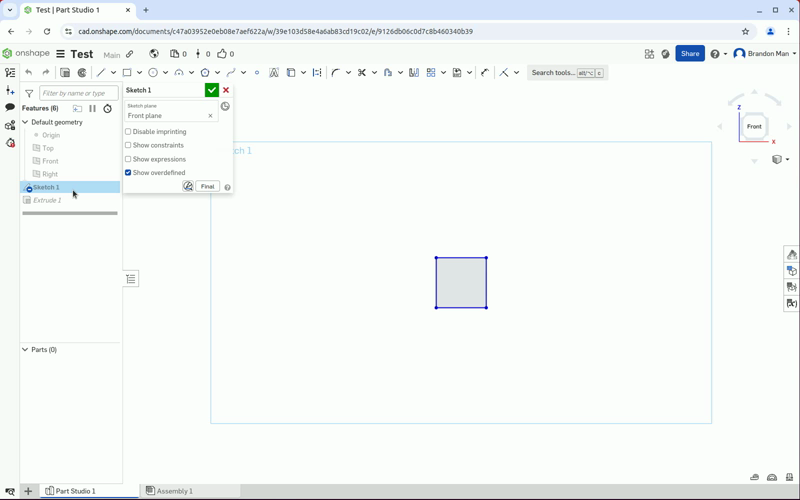
mouse_move(229, 92)
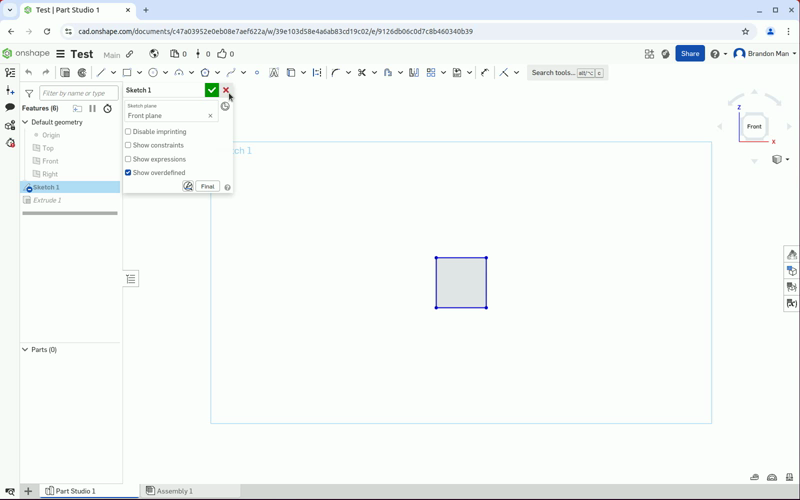
click(229, 92)
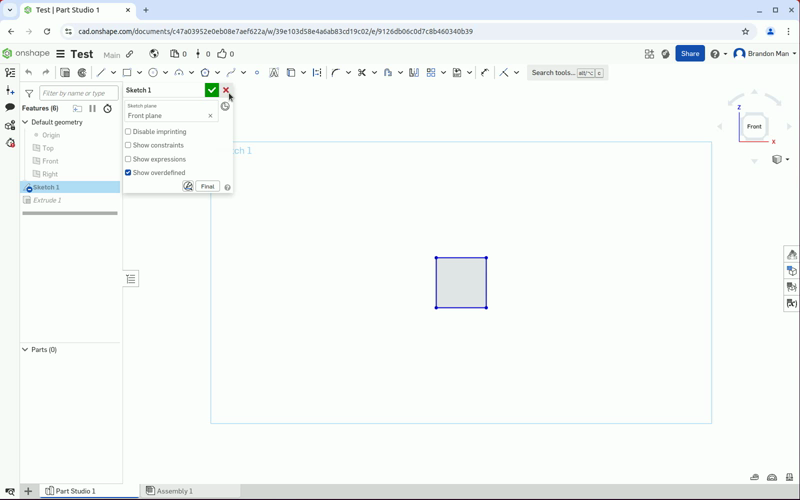
key(shift+s)
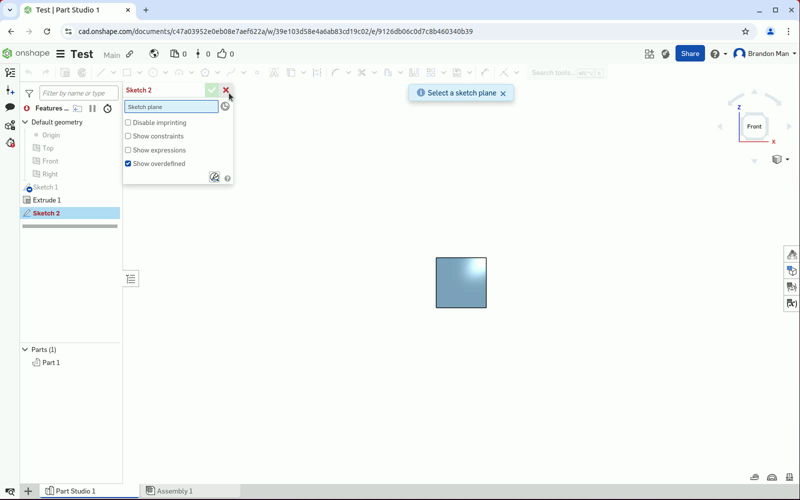
mouse_move(73, 163)
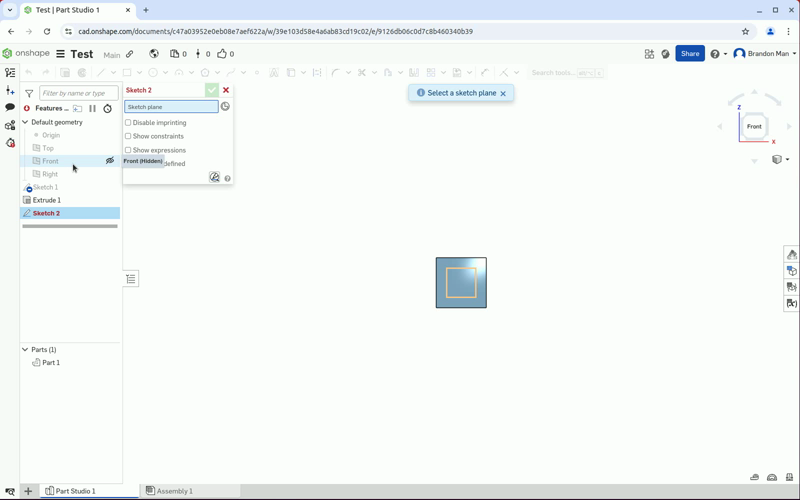
click(73, 163)
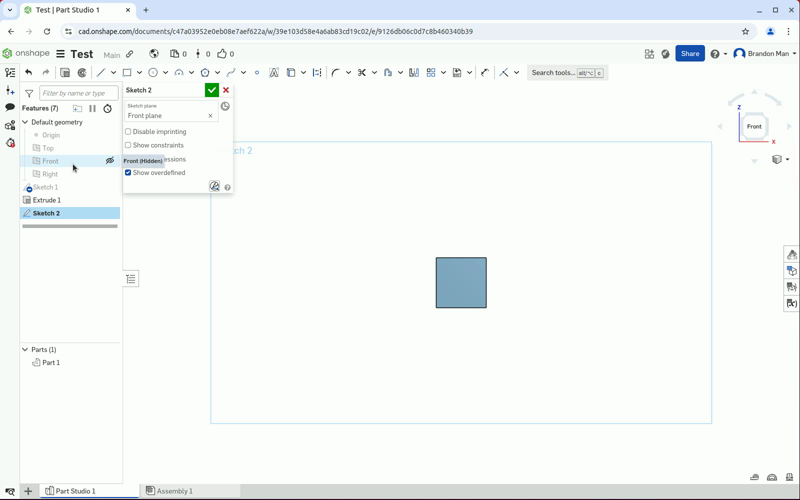
mouse_move(73, 352)
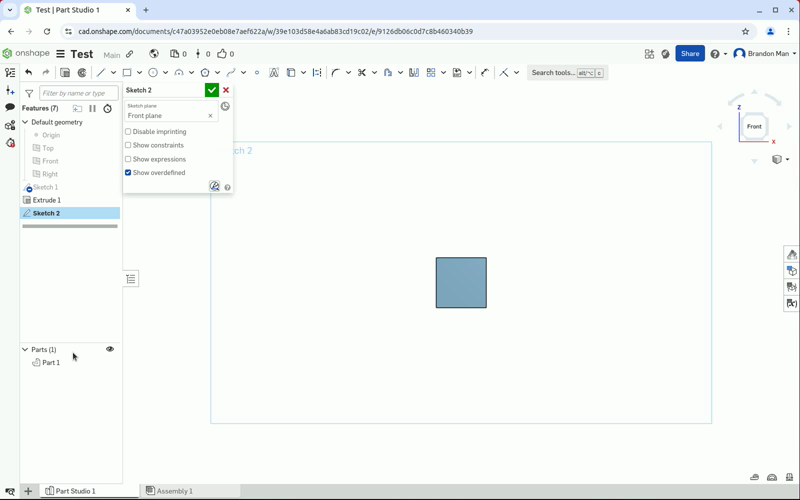
key(y)
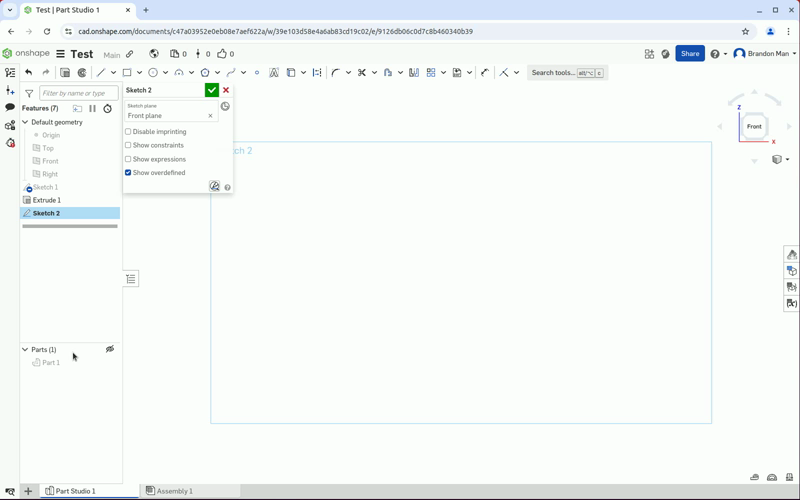
key(l)
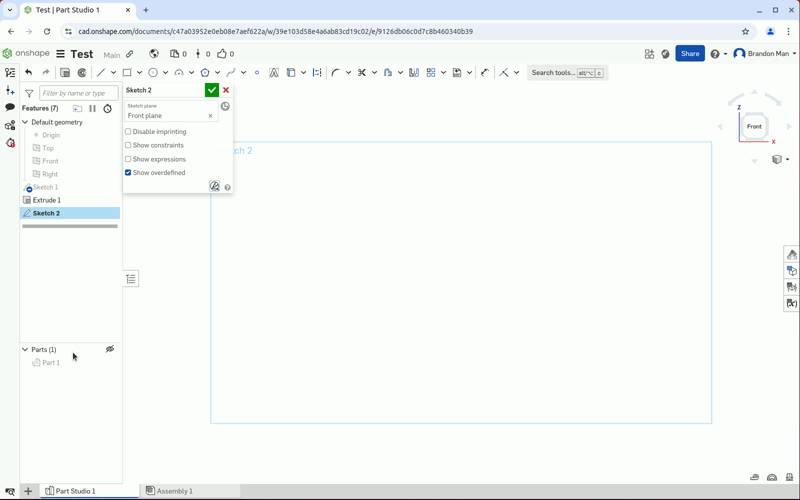
key_down(shift)
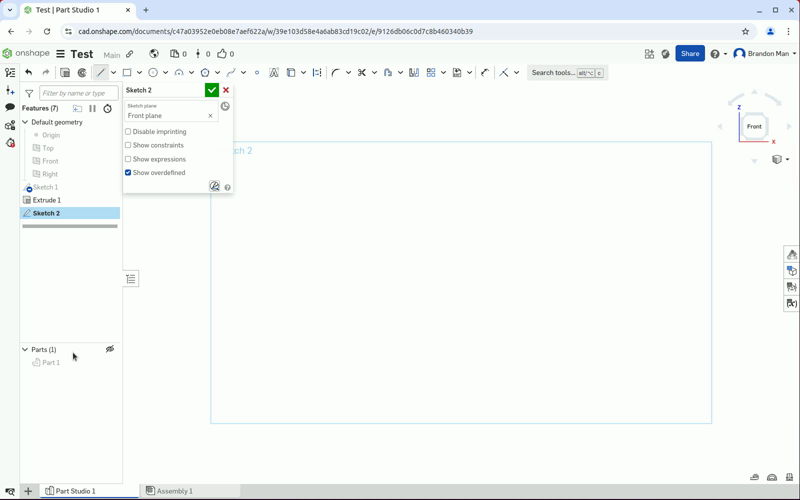
mouse_move(436, 219)
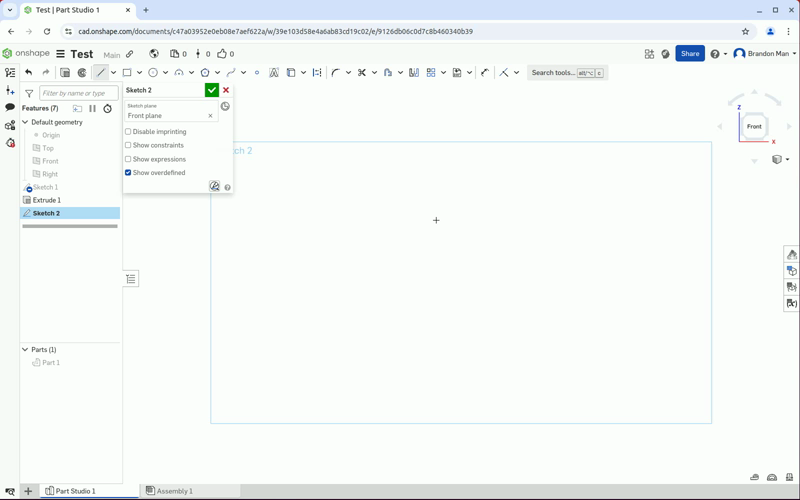
click(436, 219)
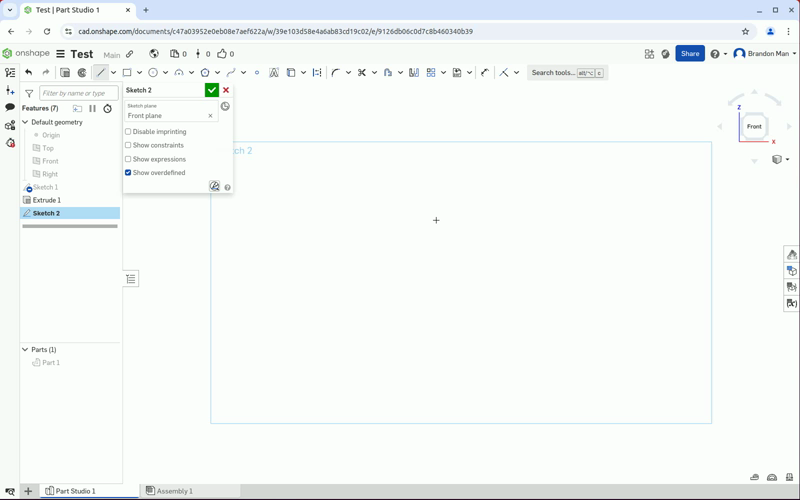
key_up(shift)
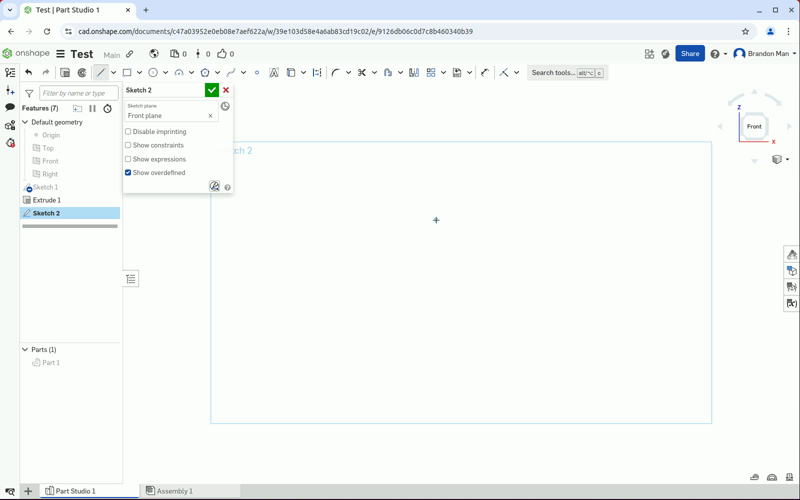
key_down(shift)
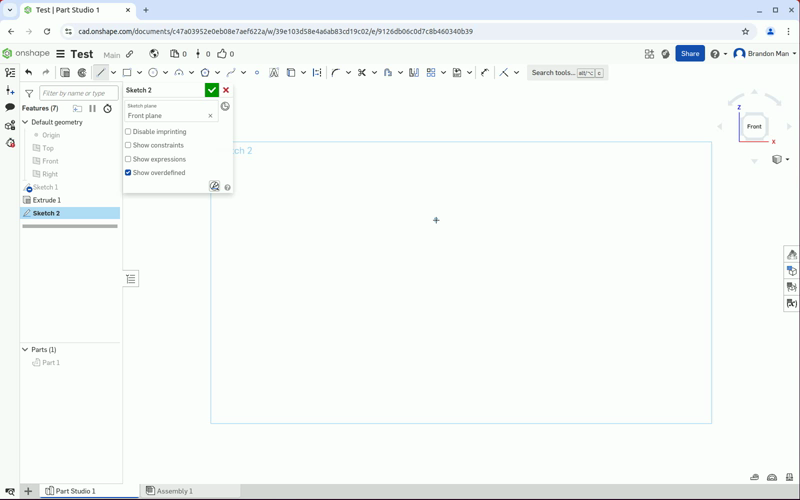
mouse_move(466, 219)
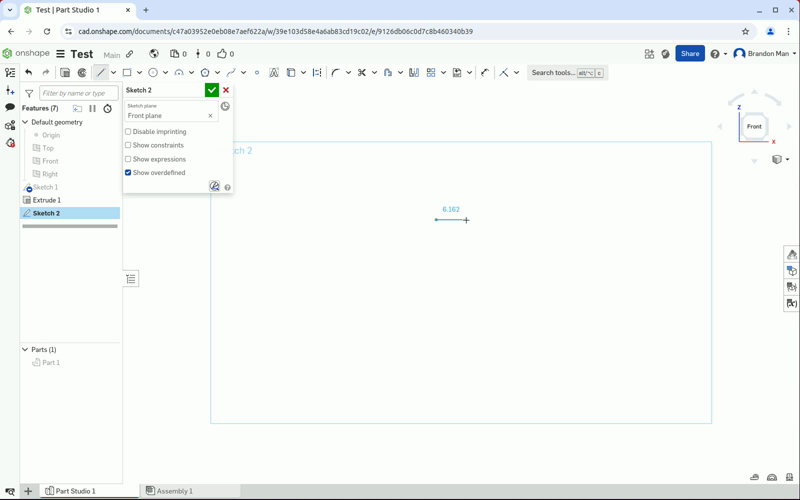
mouse_move(486, 219)
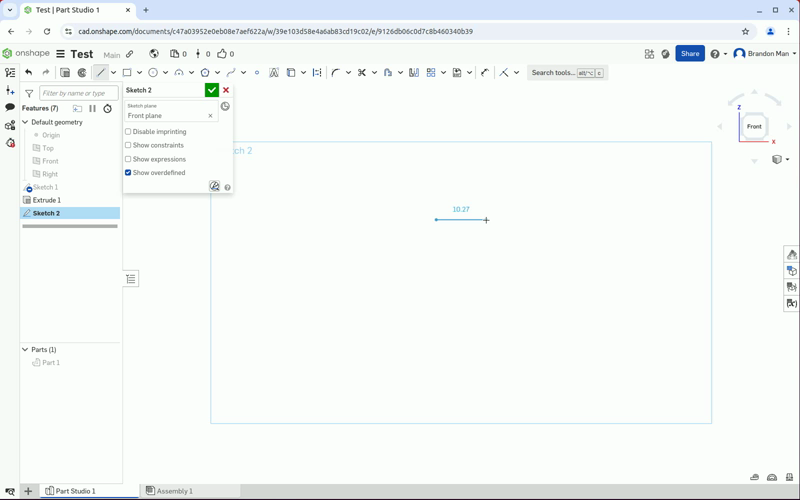
click(486, 219)
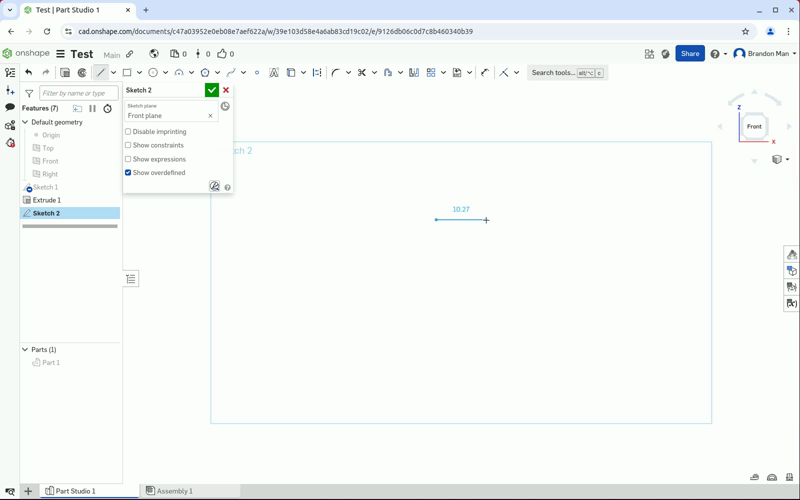
key_up(shift)
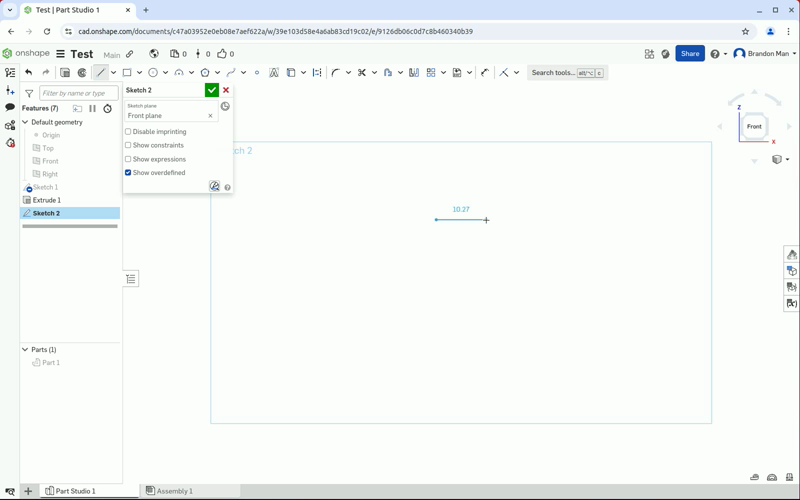
key_down(shift)
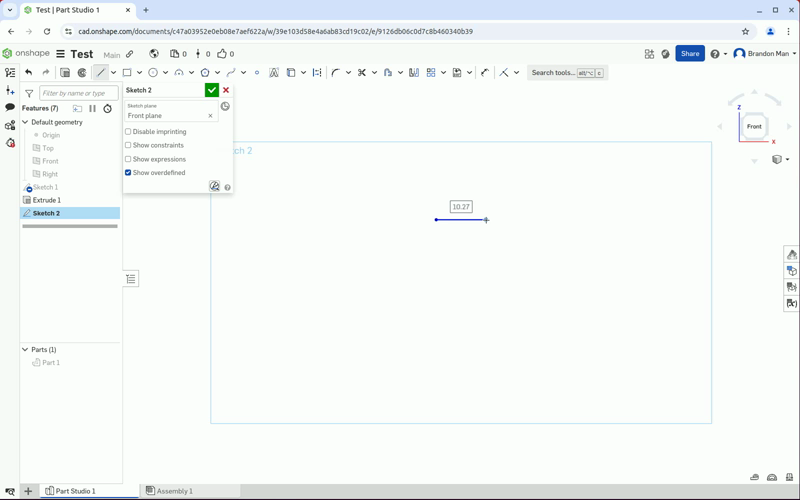
mouse_move(516, 219)
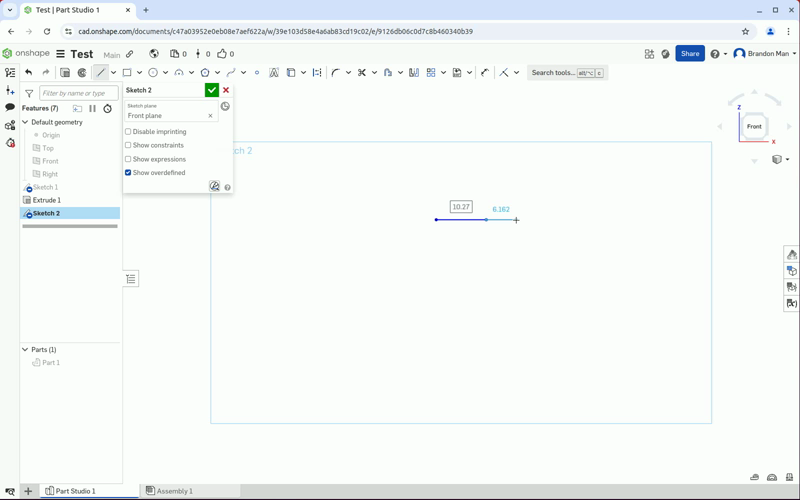
mouse_move(486, 169)
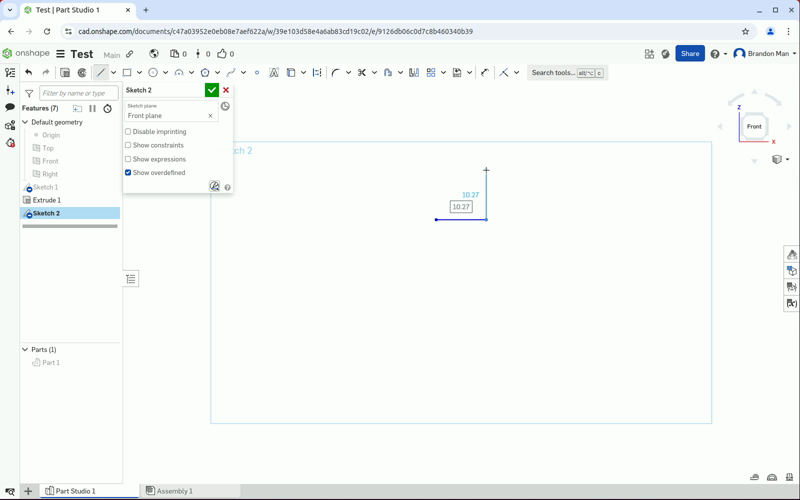
click(486, 169)
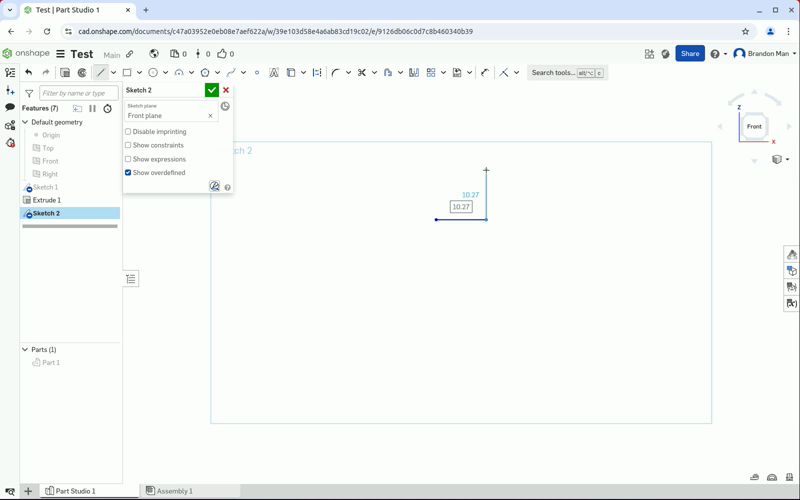
key_up(shift)
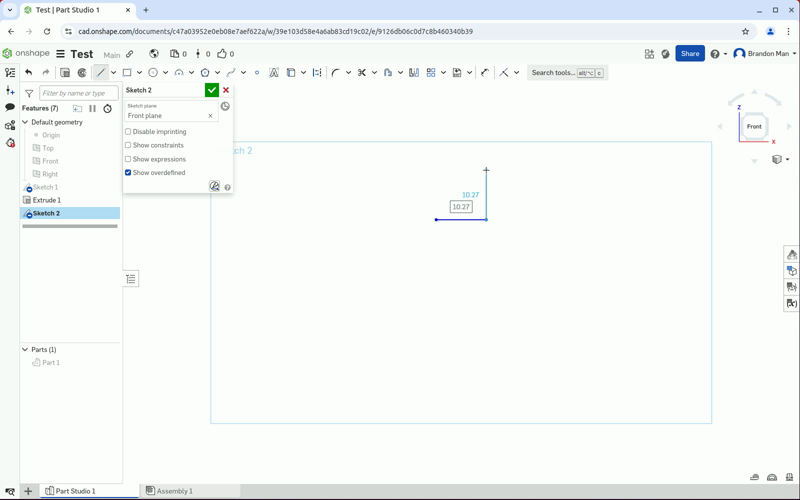
key_down(shift)
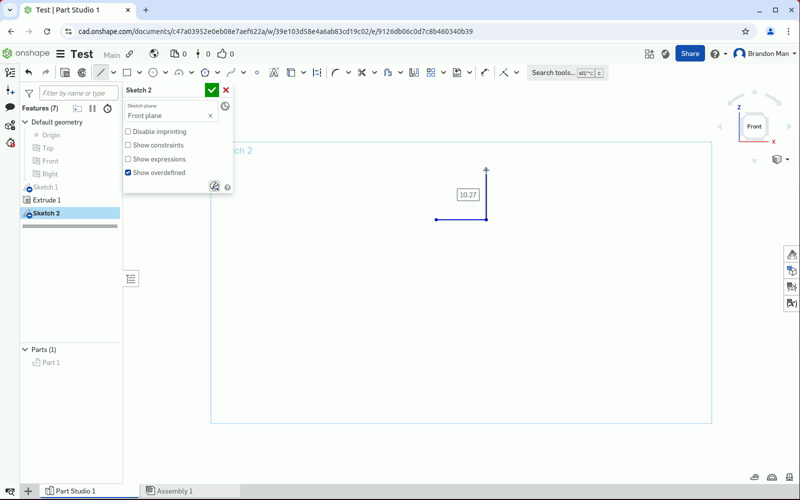
mouse_move(516, 169)
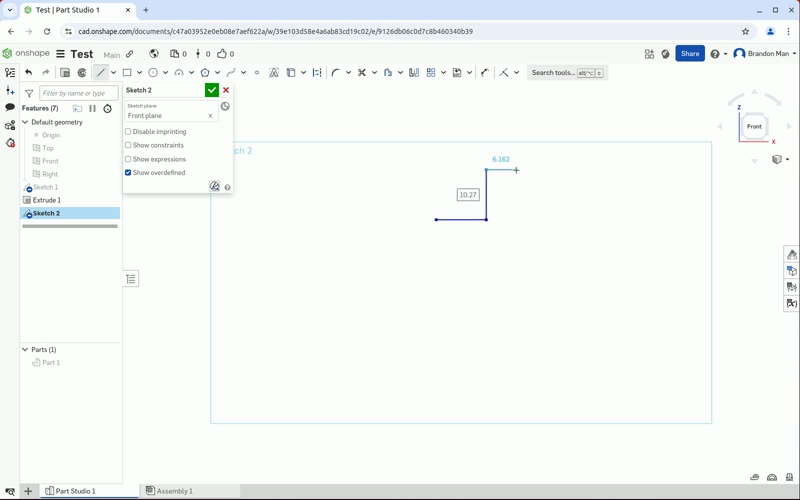
mouse_move(436, 169)
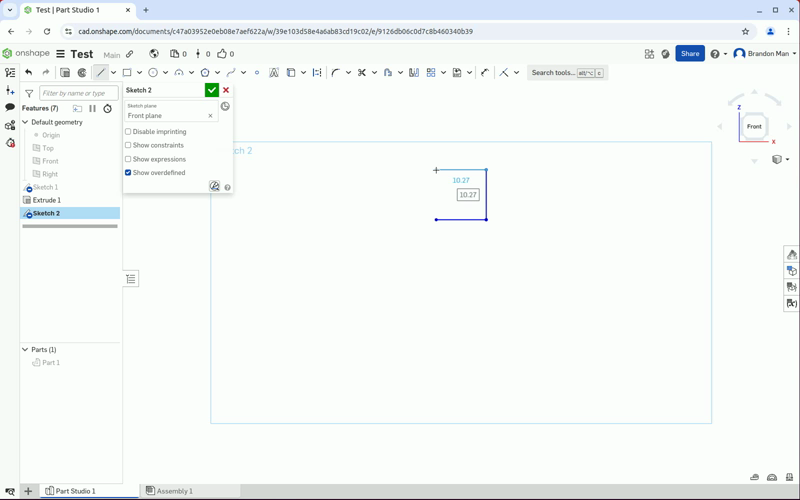
click(436, 169)
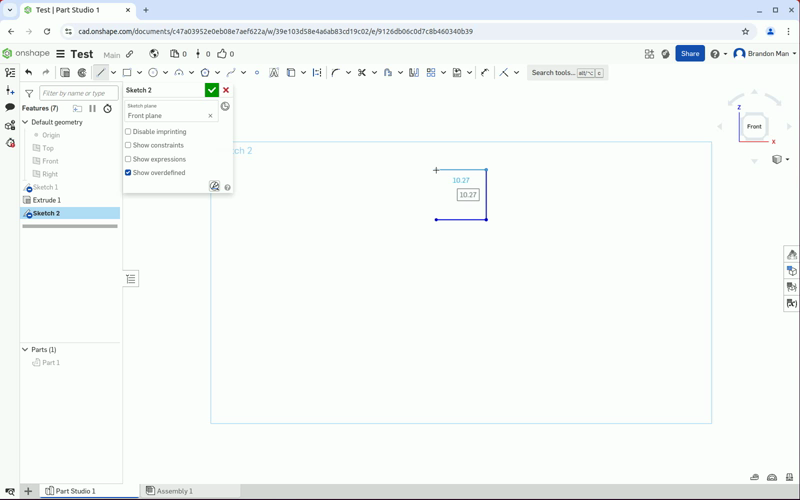
key_up(shift)
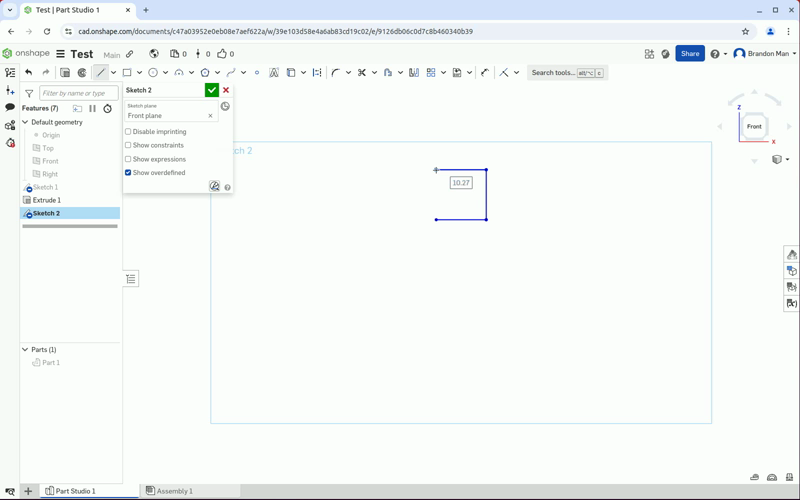
mouse_move(466, 169)
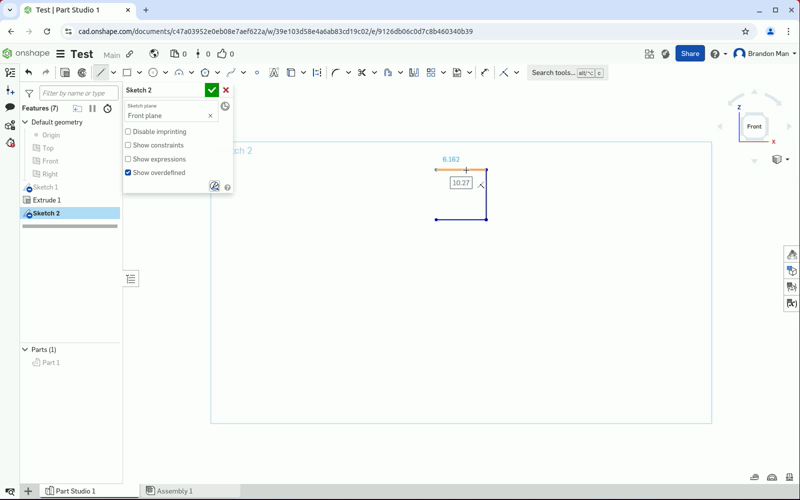
key_down(shift)
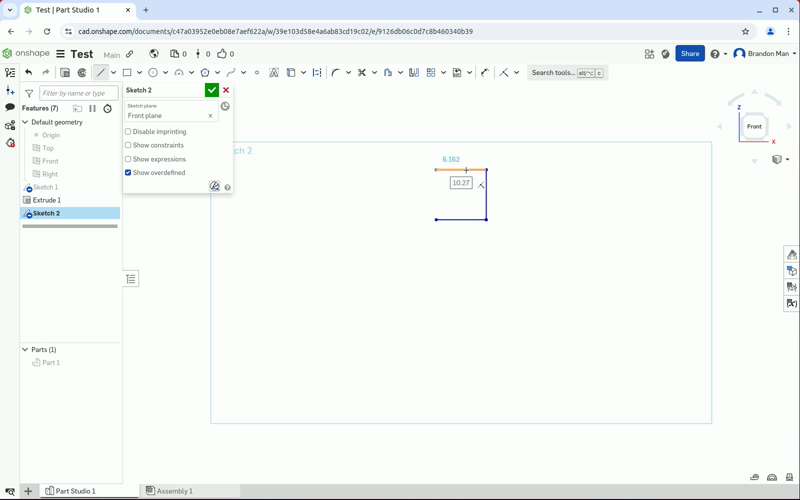
mouse_move(436, 219)
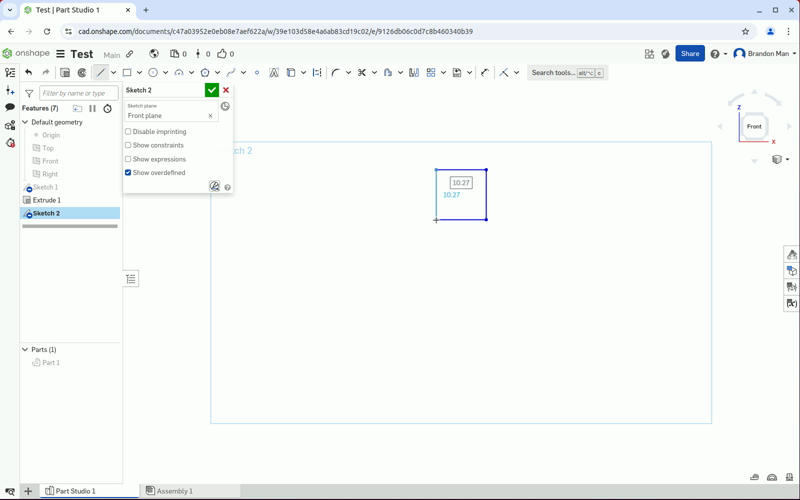
key_up(shift)
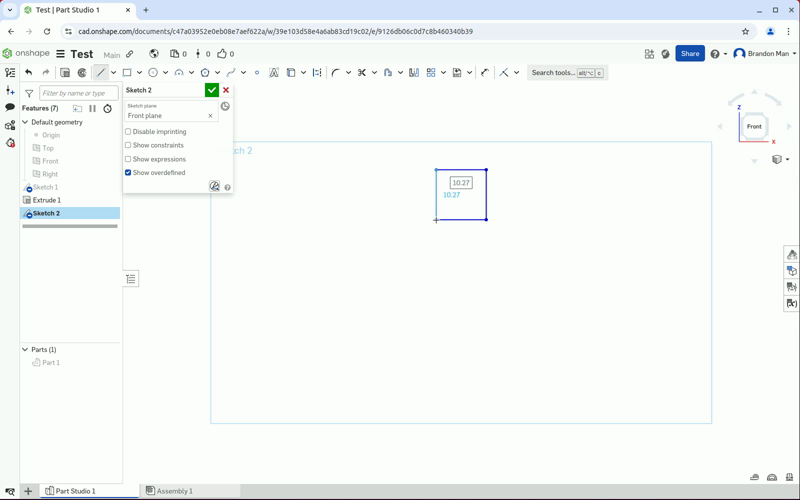
click(436, 219)
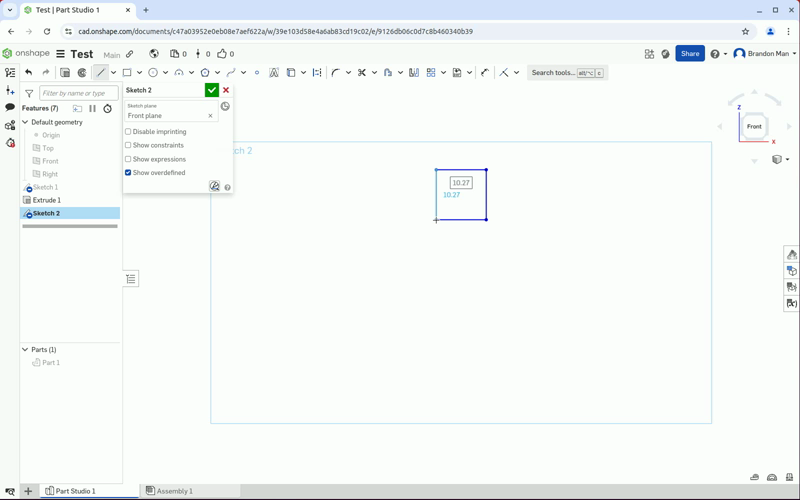
key(esc)
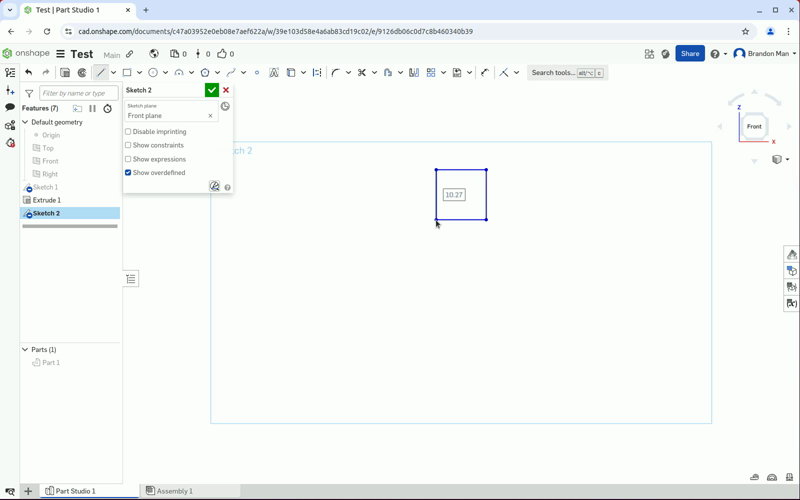
mouse_move(484, 203)
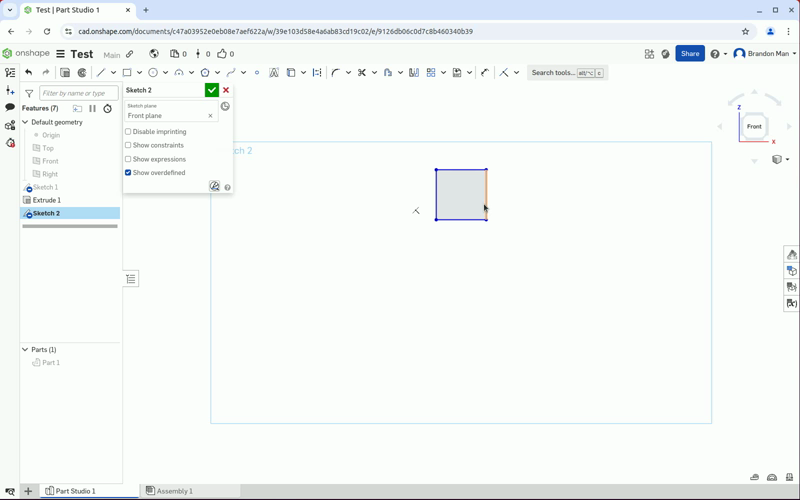
click(484, 203)
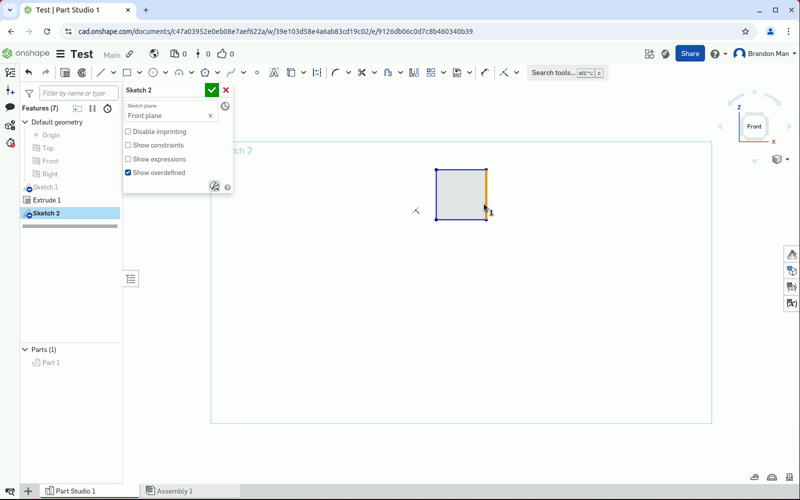
mouse_move(73, 352)
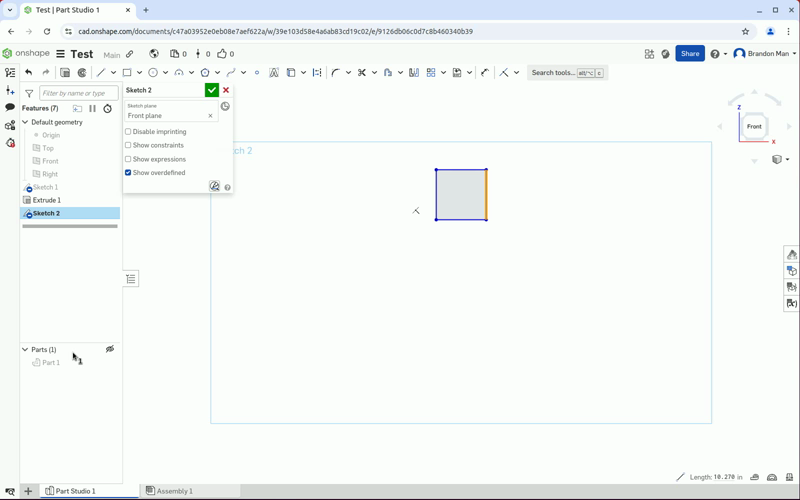
key(shift+y)
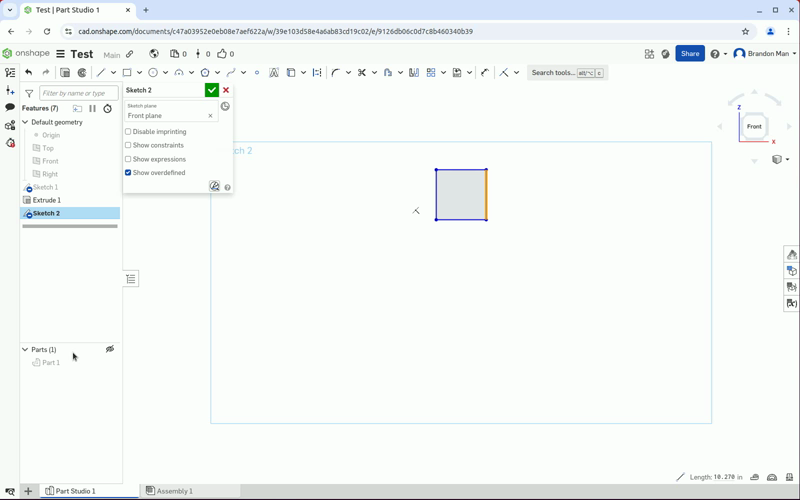
key(shift+e)
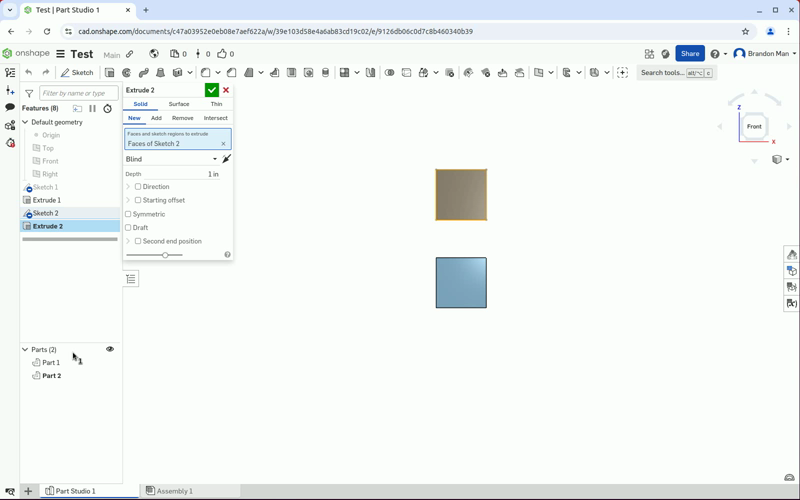
mouse_move(143, 106)
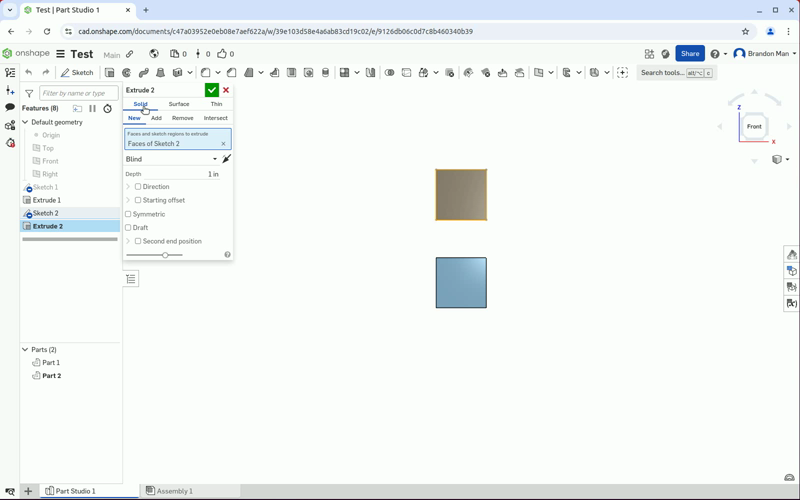
click(143, 106)
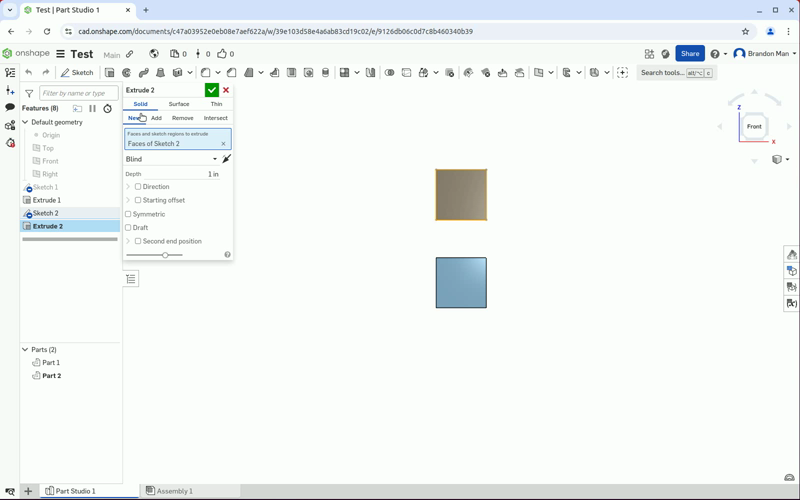
mouse_move(137, 120)
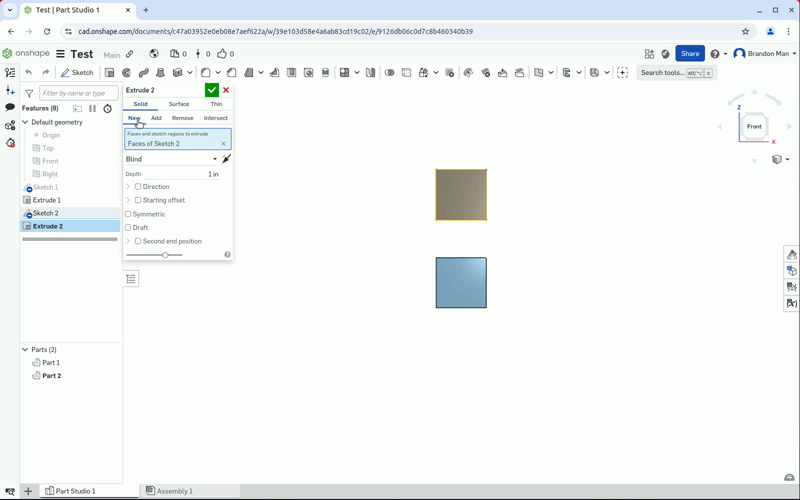
click(137, 120)
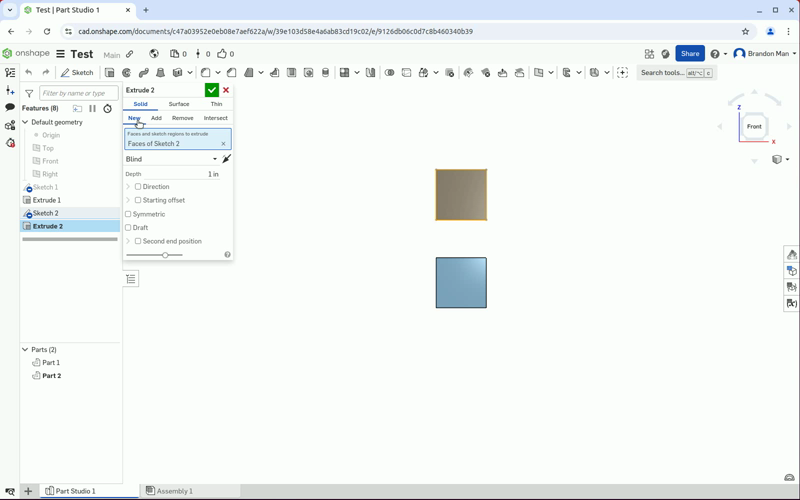
key(tab, 4)
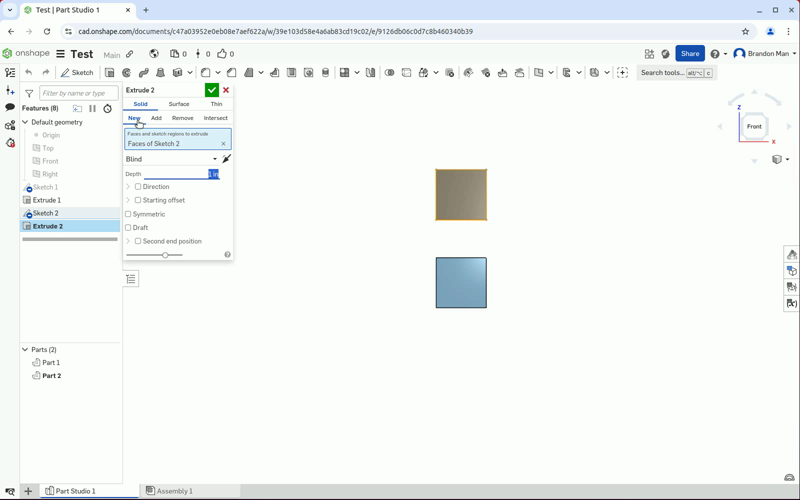
text(10.11)
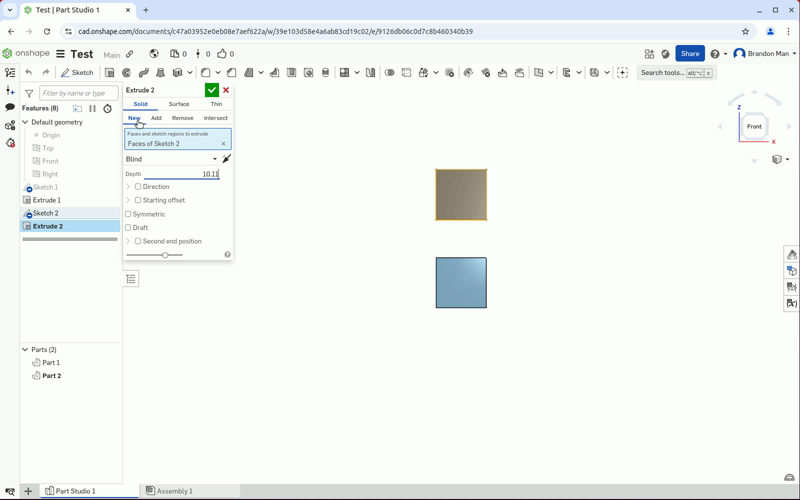
key(enter)
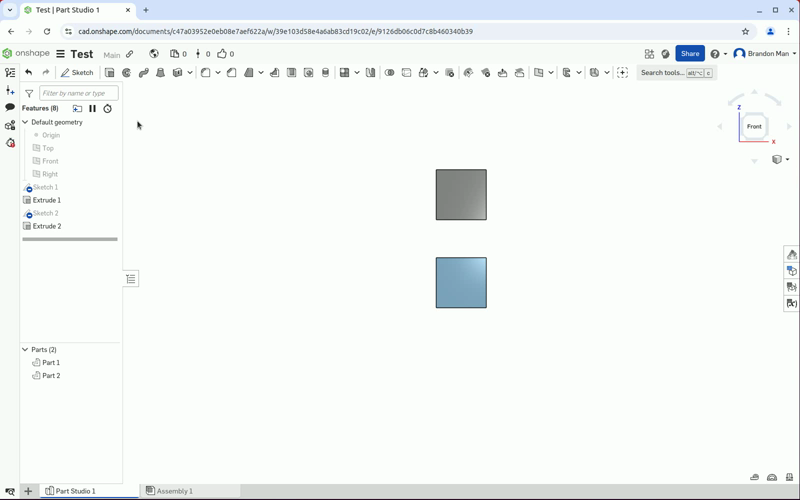
key(shift+h)
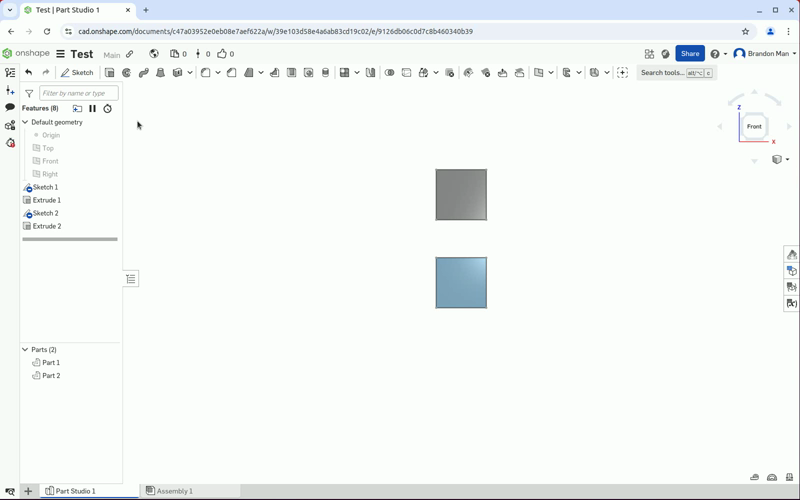
key(shift+h)
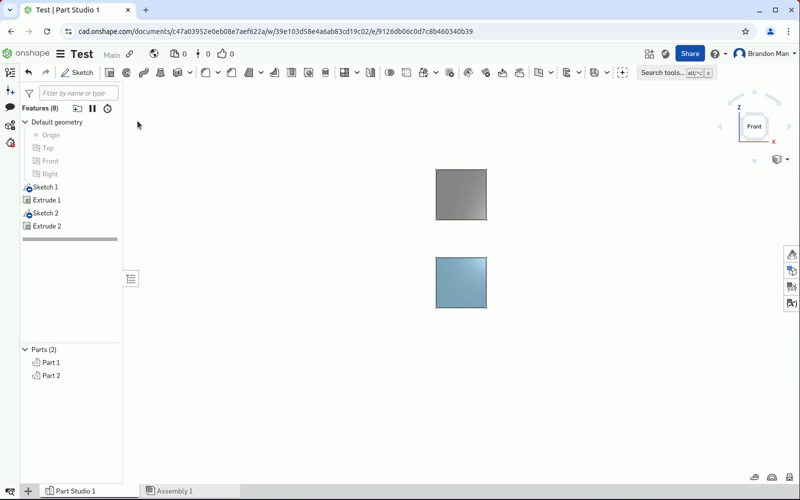
key(shift+7)
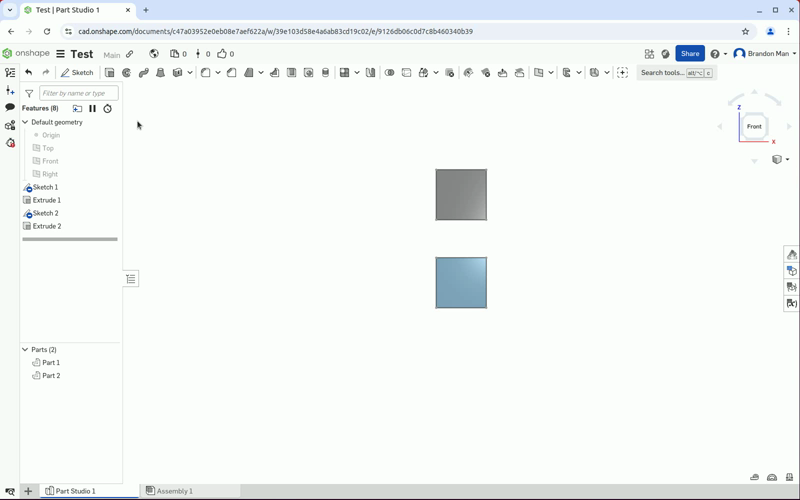
key(left, 2)
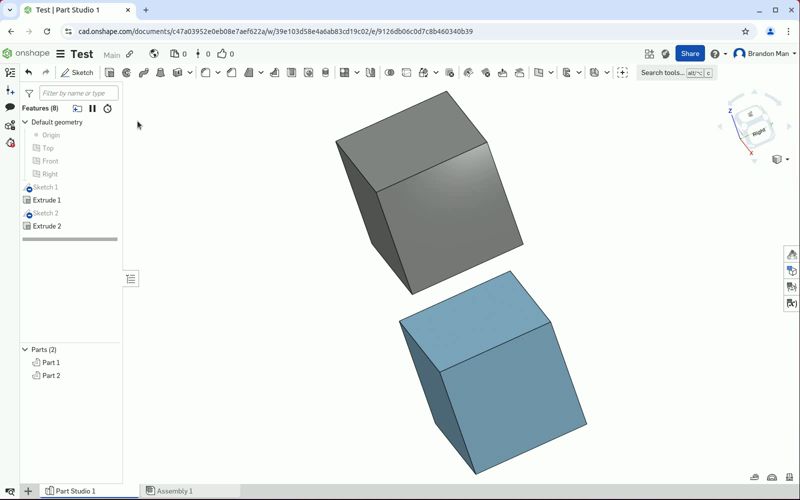
key(down, 2)
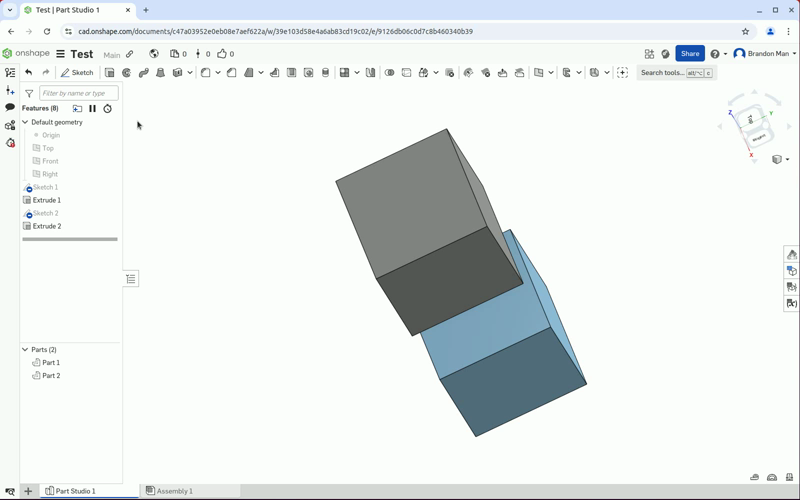
key(up, 2)
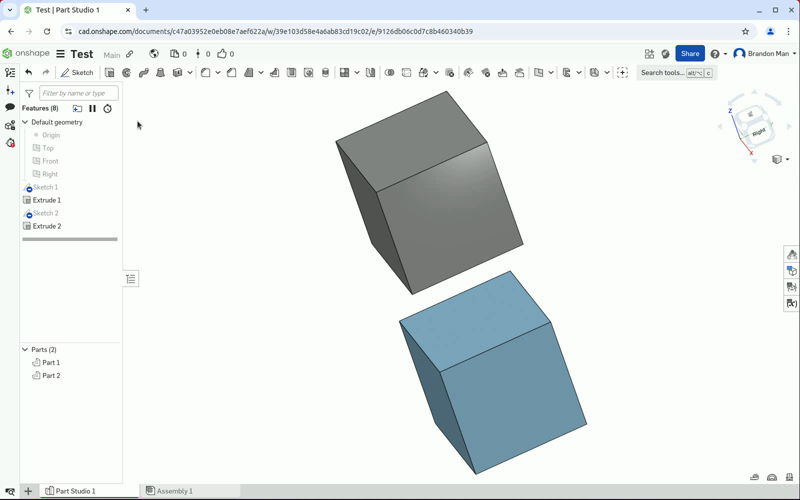
key(right, 2)
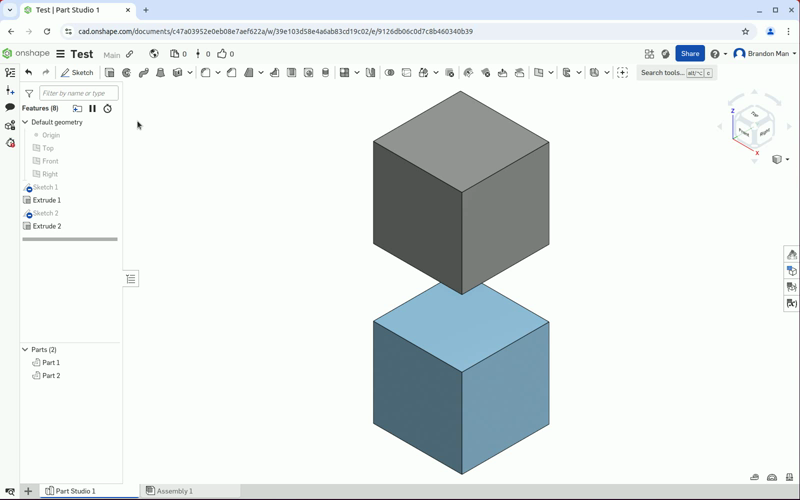
mouse_move(73, 189)
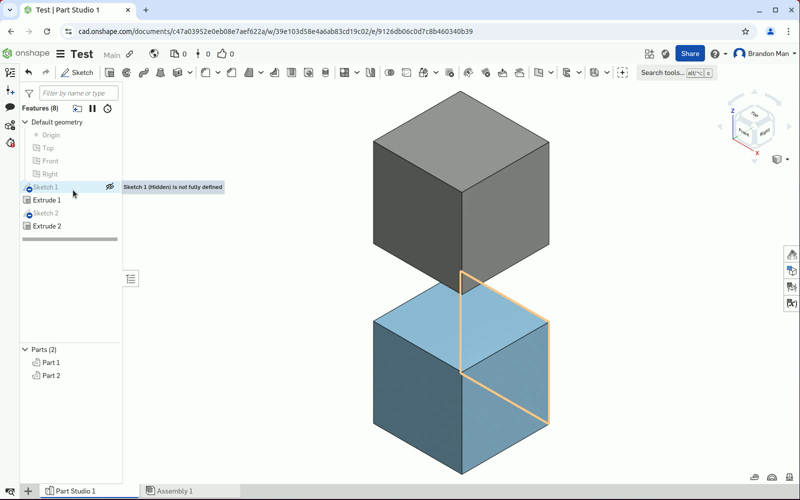
click(73, 189)